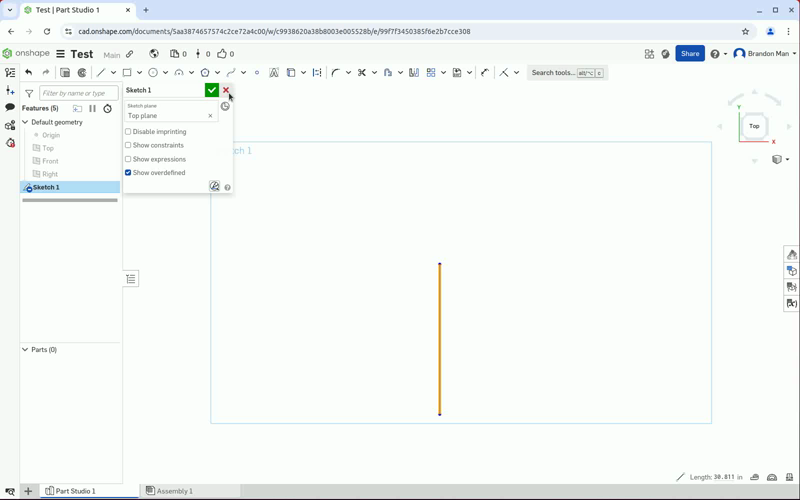
key(shift+h)
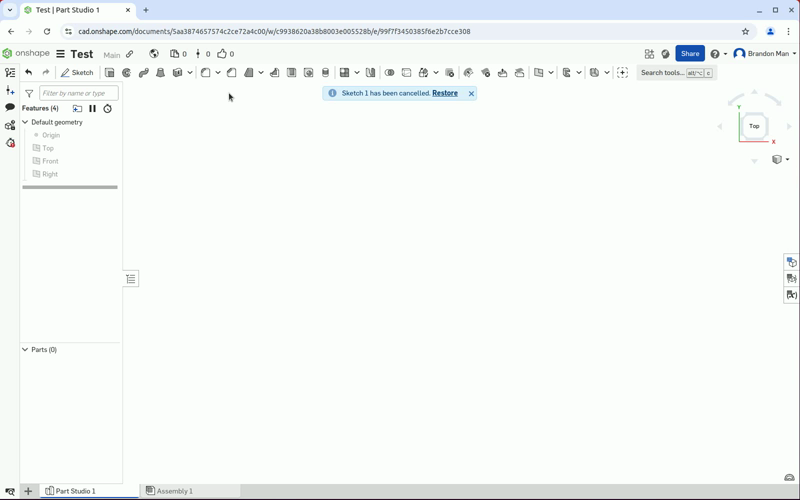
mouse_move(73, 352)
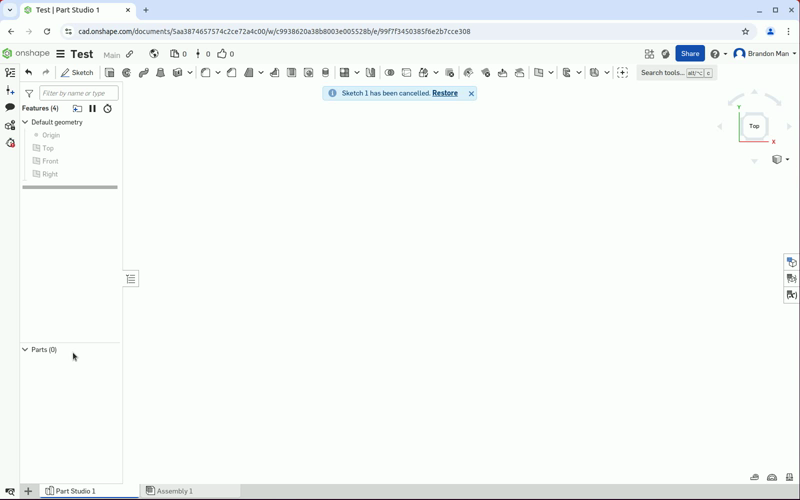
key(y)
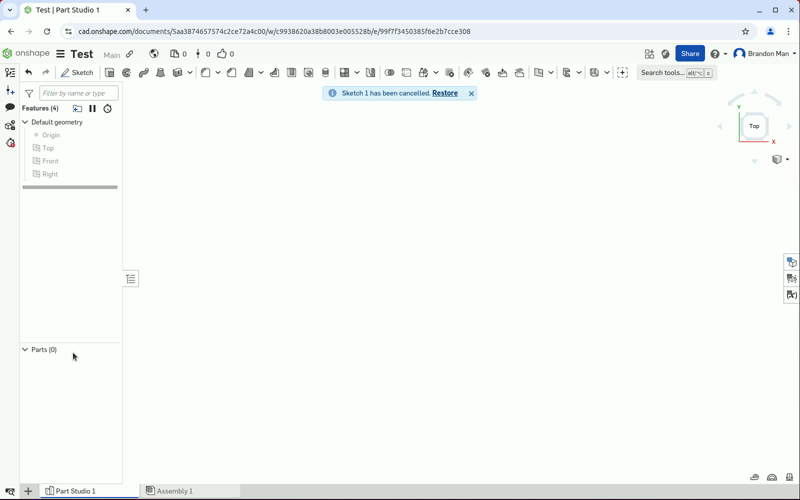
key(shift+p)
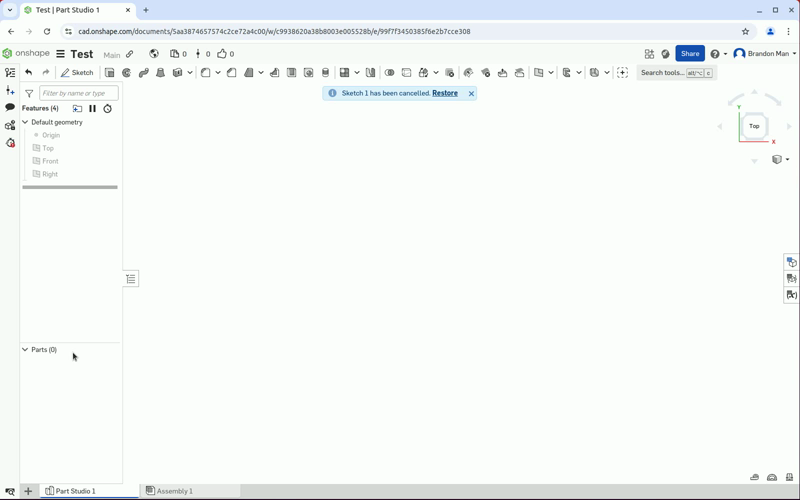
key(space)
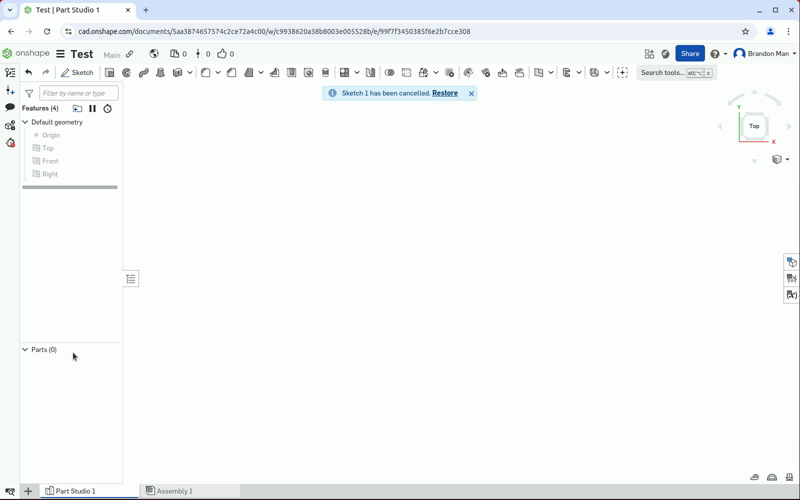
key_down(shift)
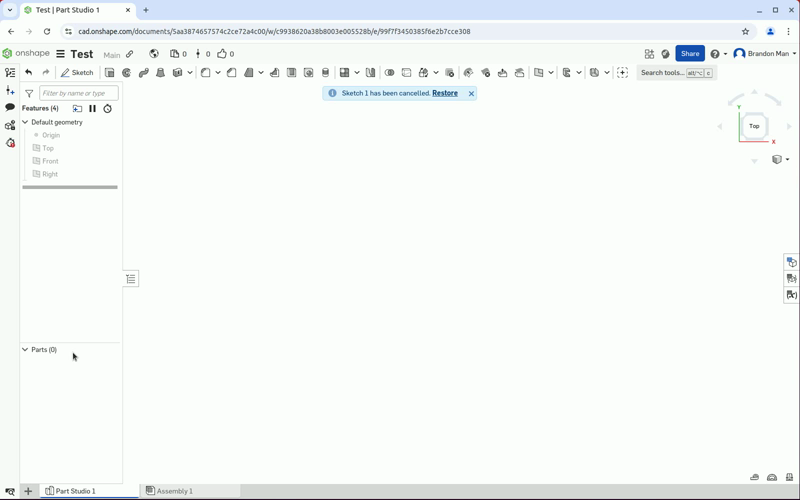
key(up)
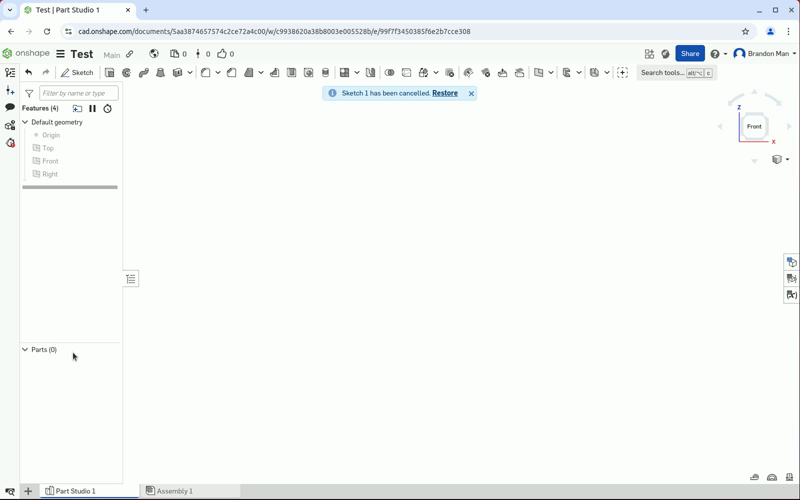
key_up(shift)
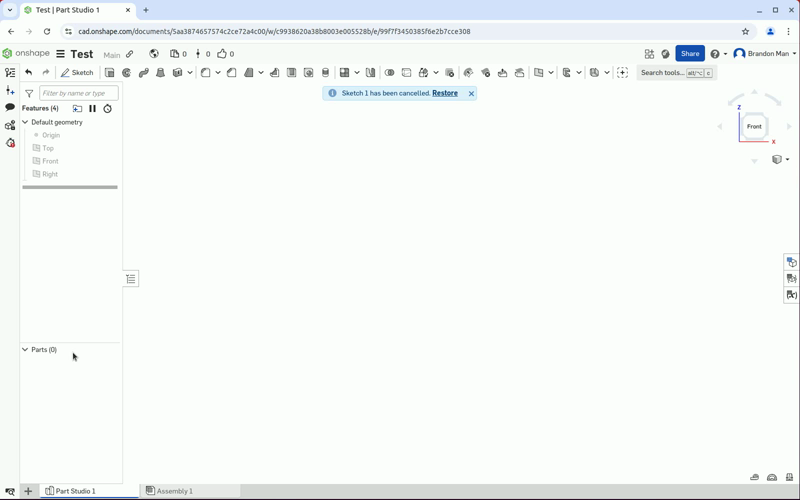
mouse_move(73, 352)
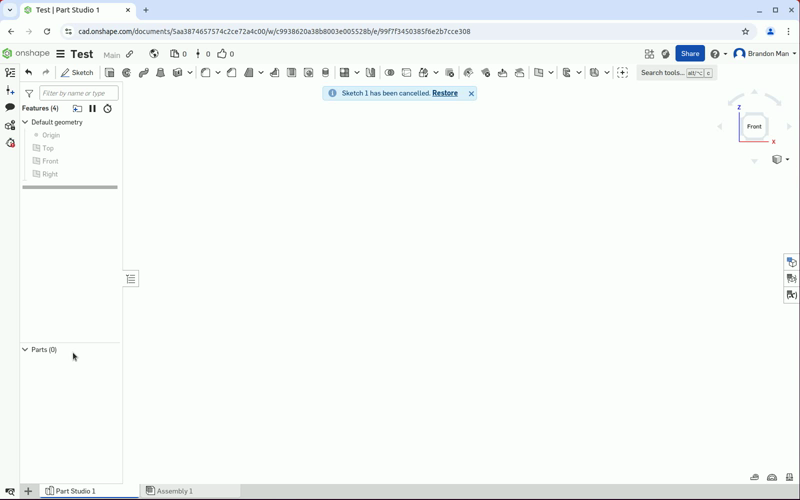
key(shift+y)
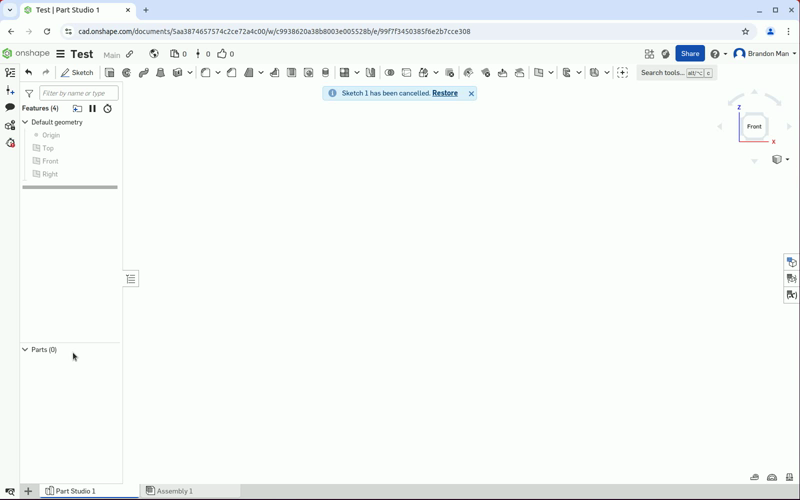
key(shift+s)
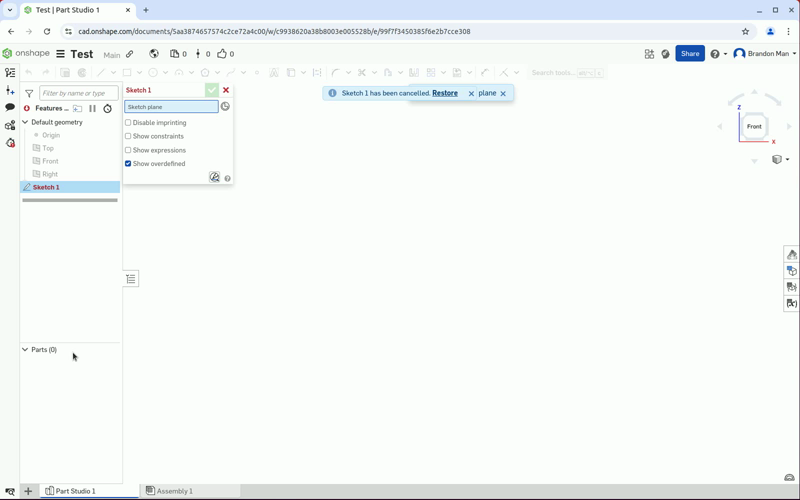
mouse_move(73, 163)
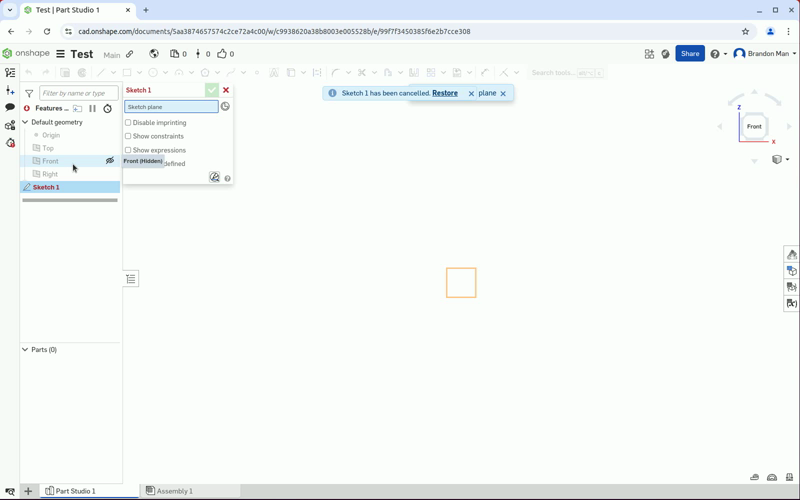
click(73, 163)
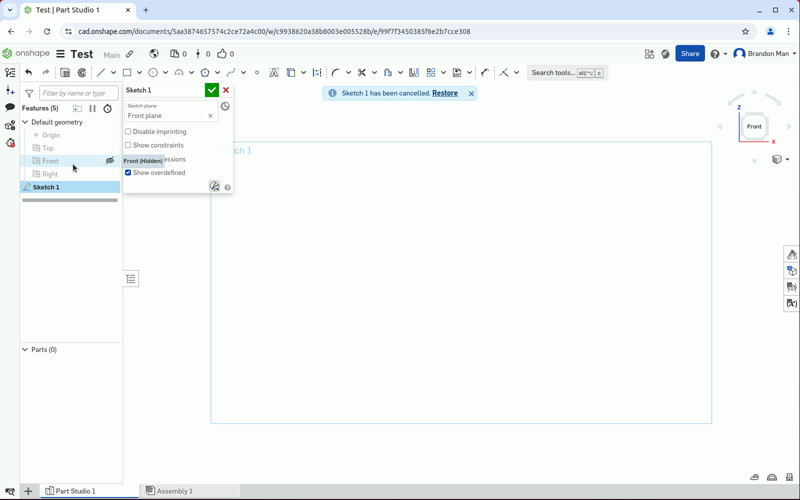
mouse_move(73, 352)
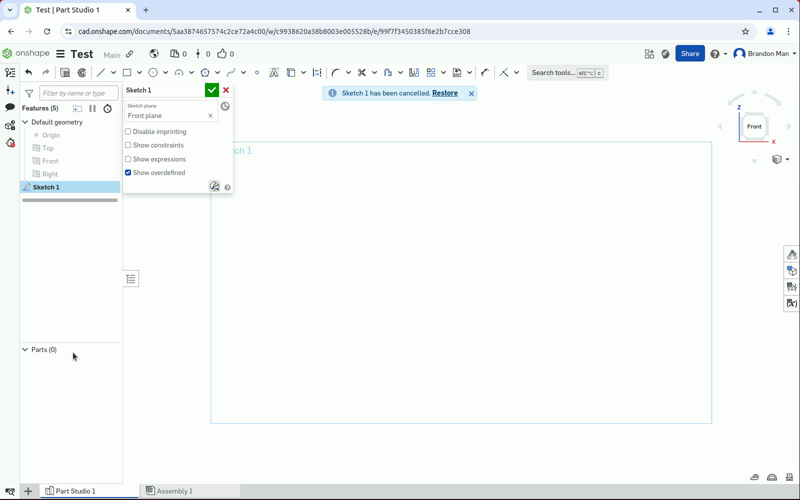
key(y)
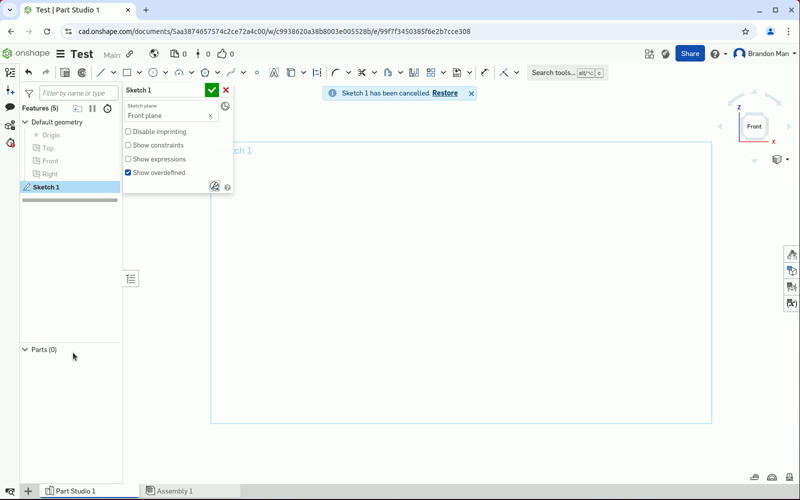
key(l)
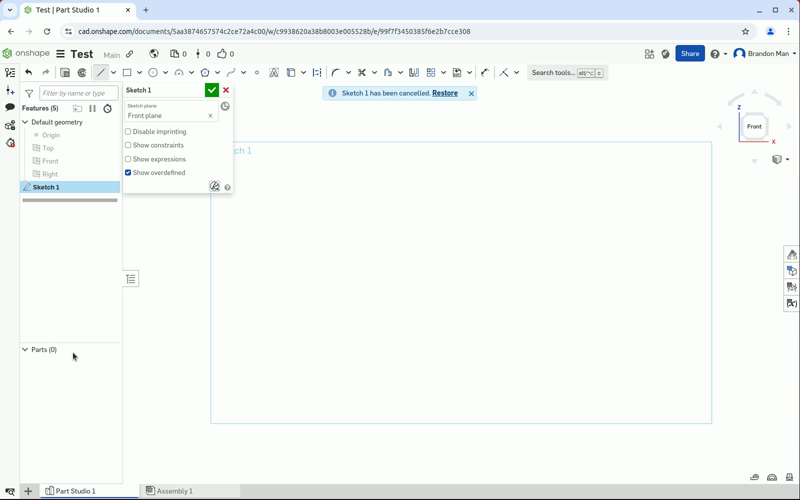
key_down(shift)
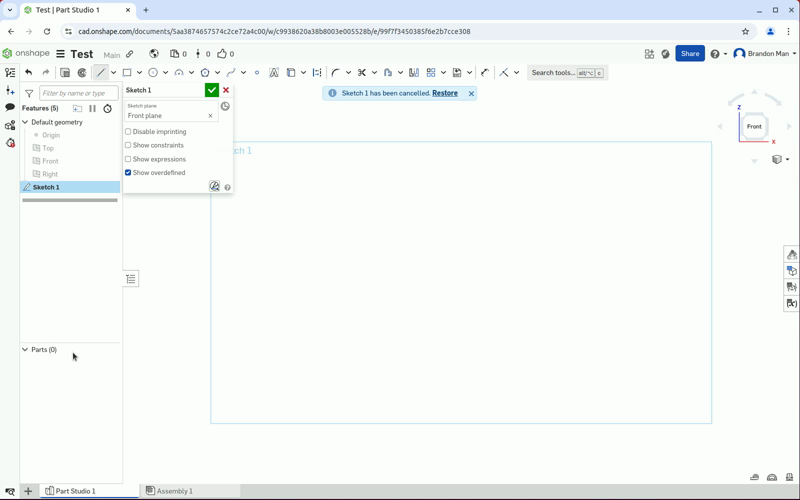
mouse_move(460, 282)
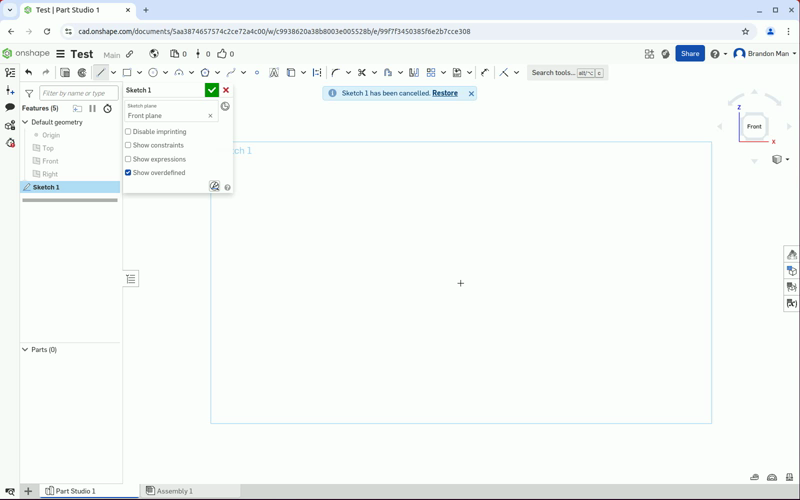
click(460, 282)
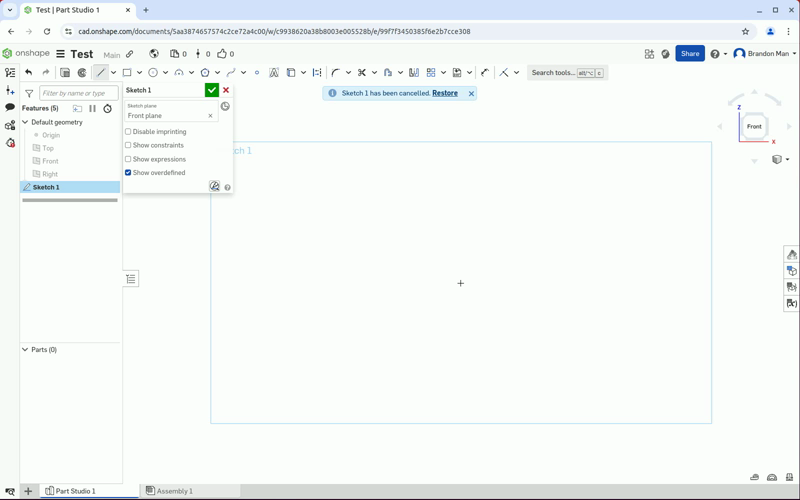
key_up(shift)
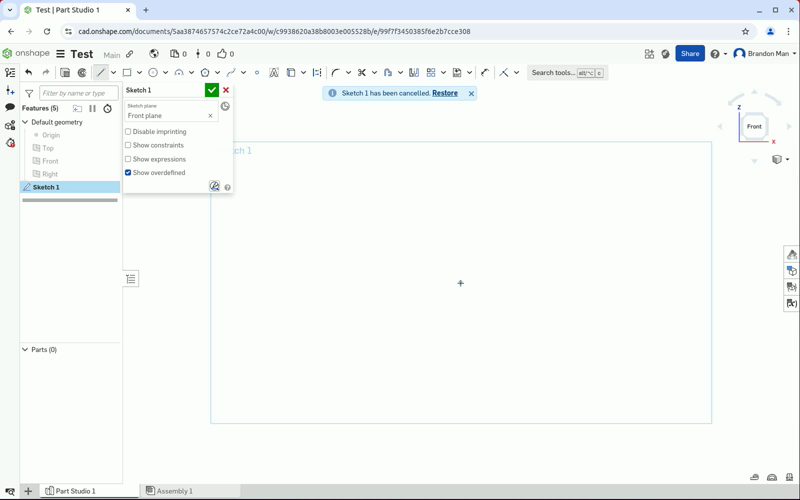
key_down(shift)
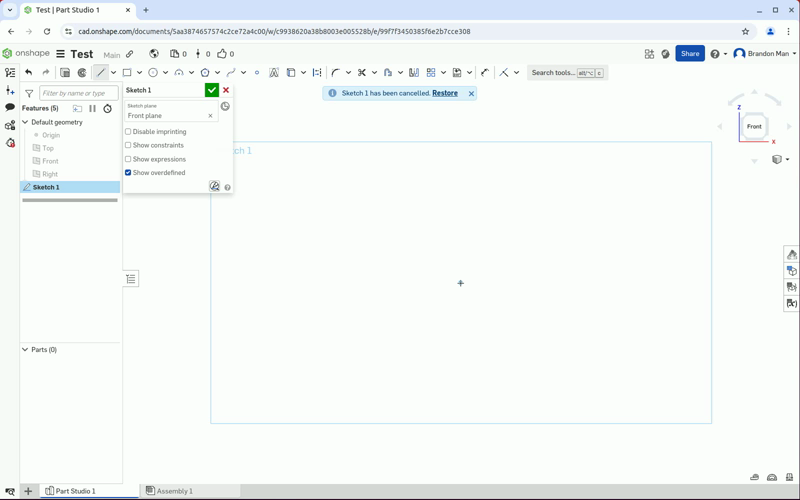
mouse_move(536, 282)
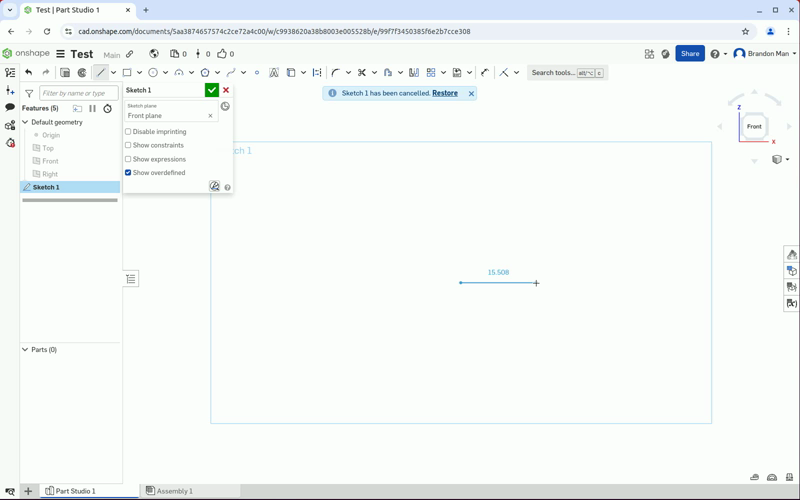
click(536, 282)
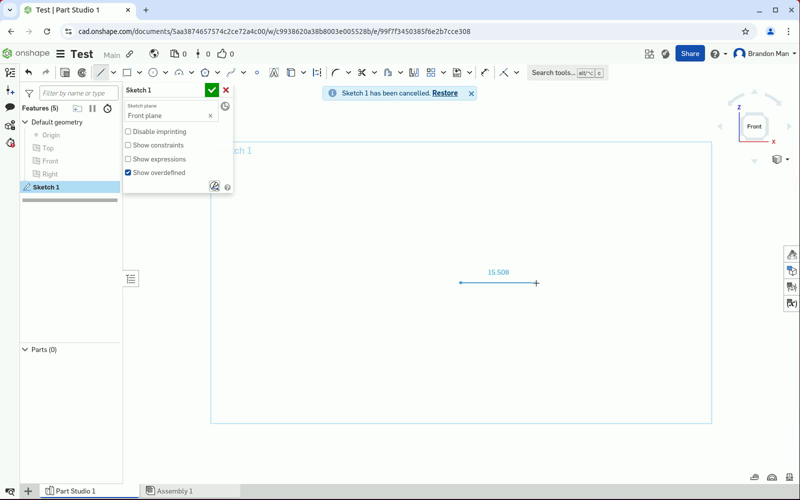
key_up(shift)
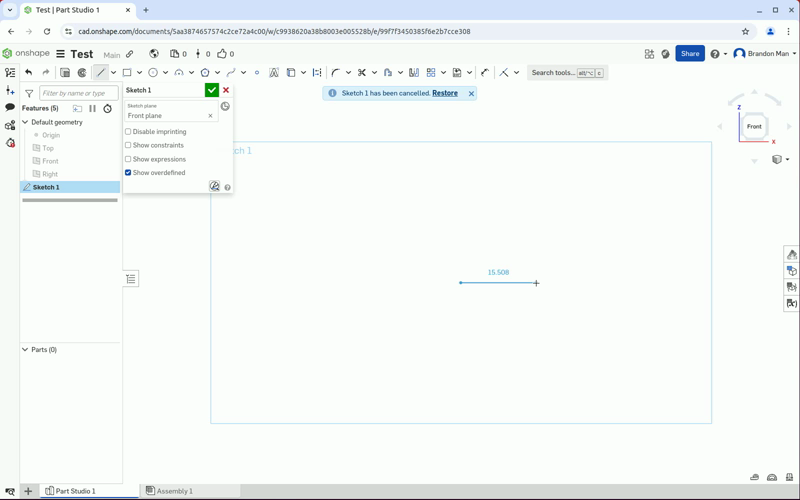
key_down(shift)
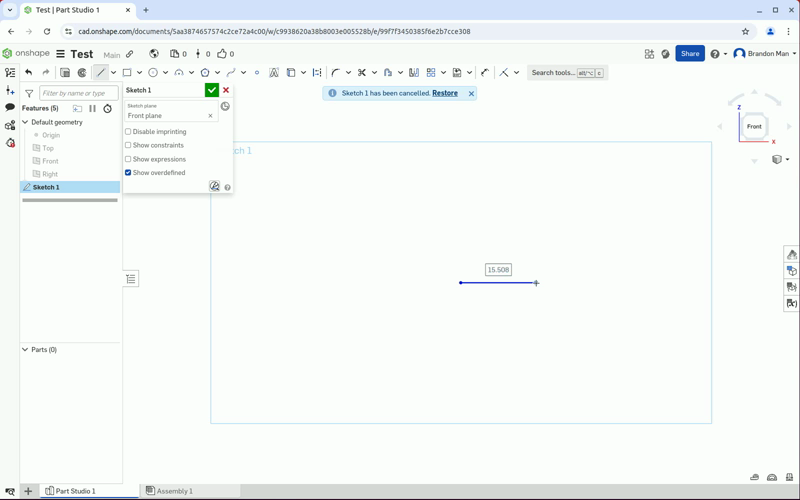
mouse_move(536, 207)
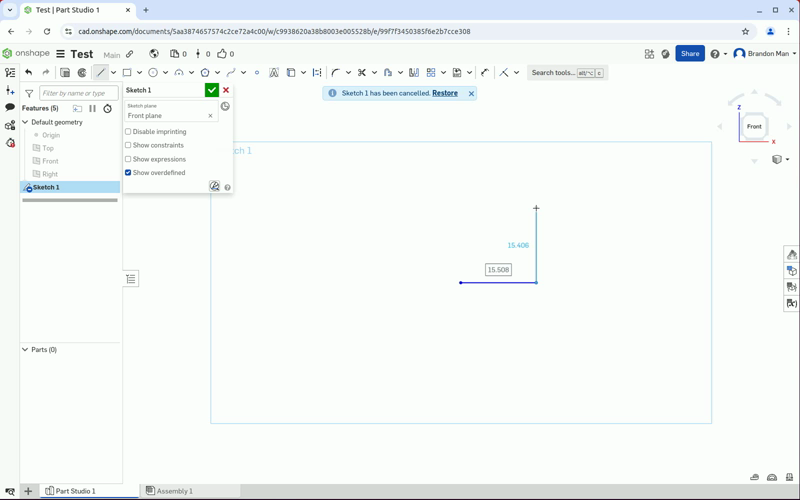
click(536, 207)
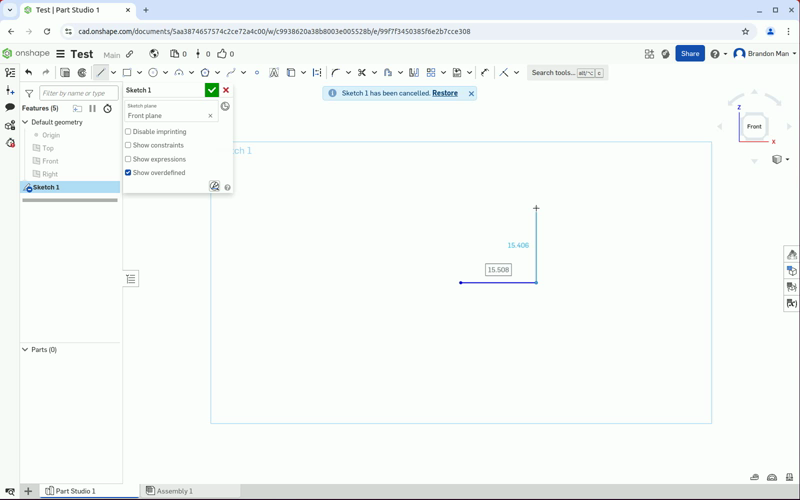
key_up(shift)
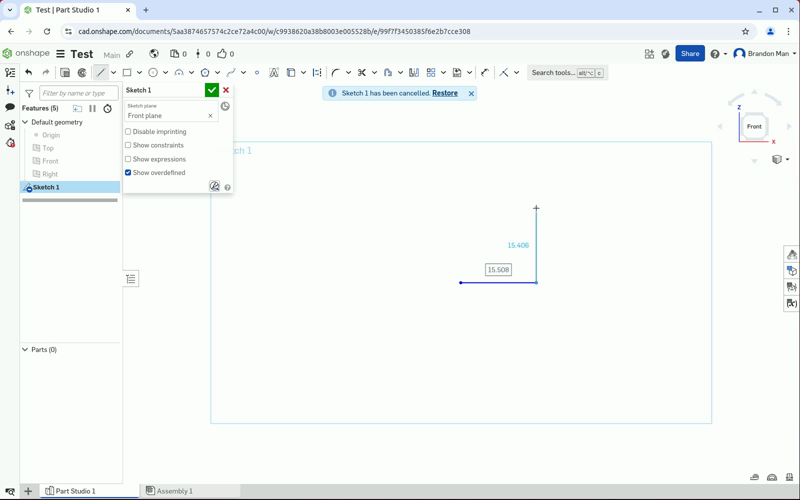
key_down(shift)
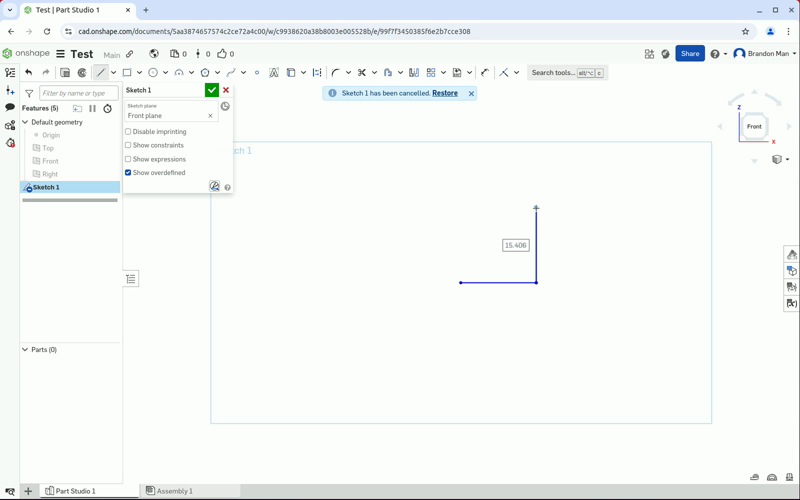
mouse_move(460, 207)
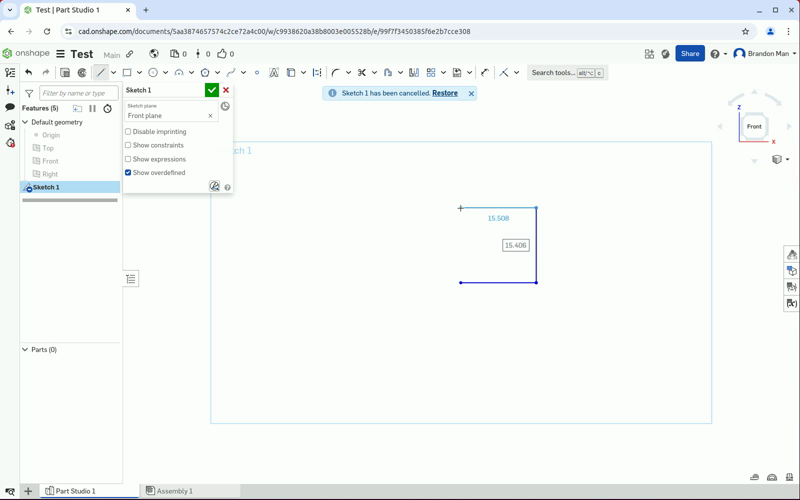
click(460, 207)
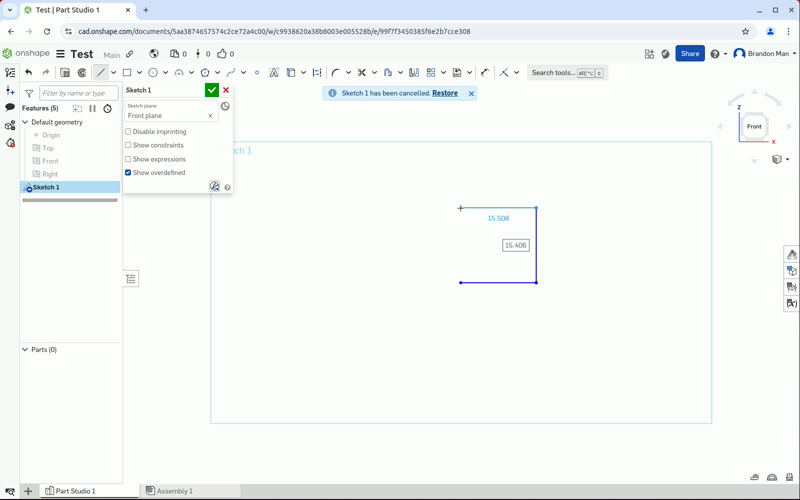
key_up(shift)
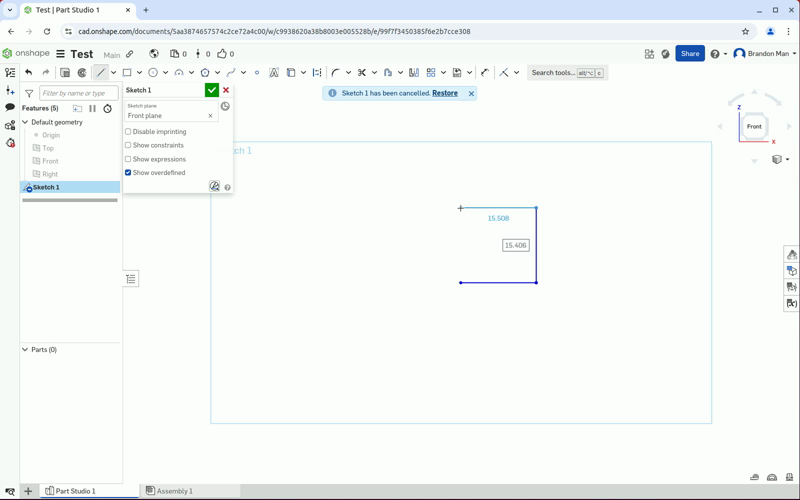
key_down(shift)
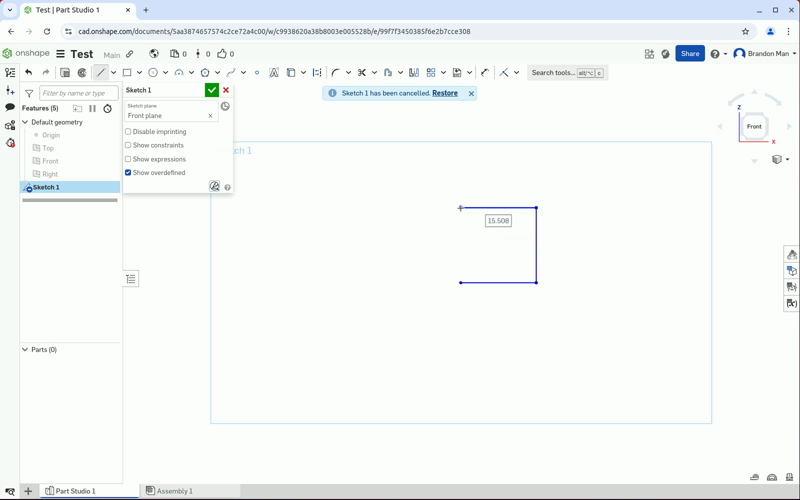
mouse_move(460, 282)
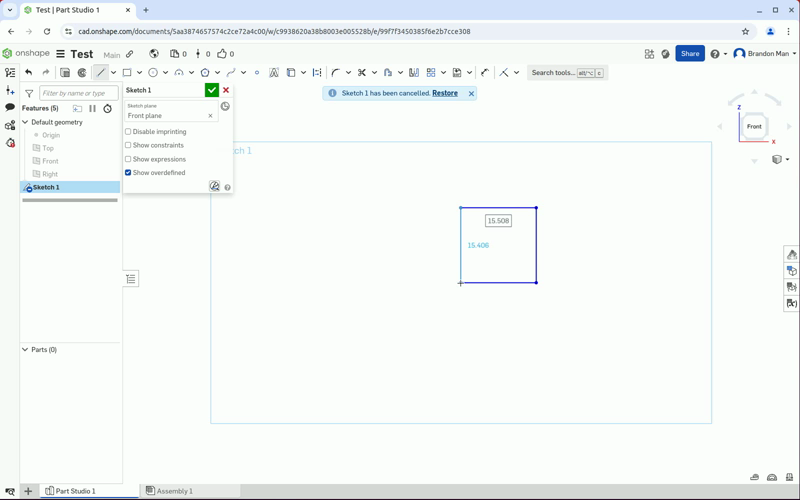
key_up(shift)
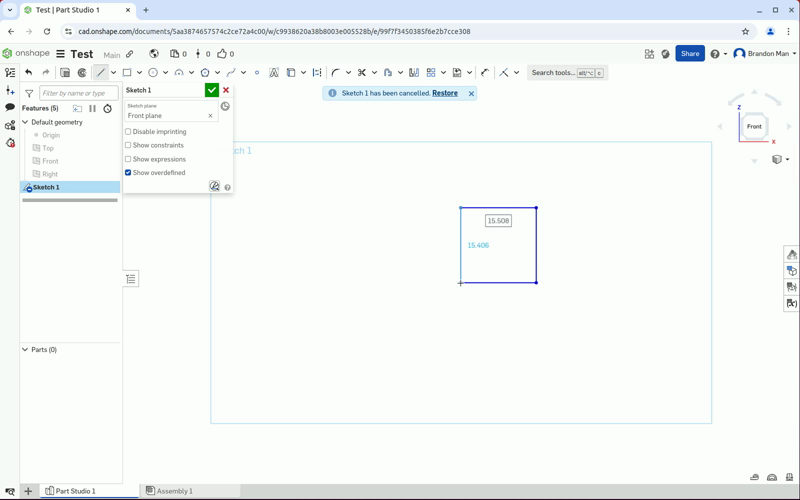
click(460, 282)
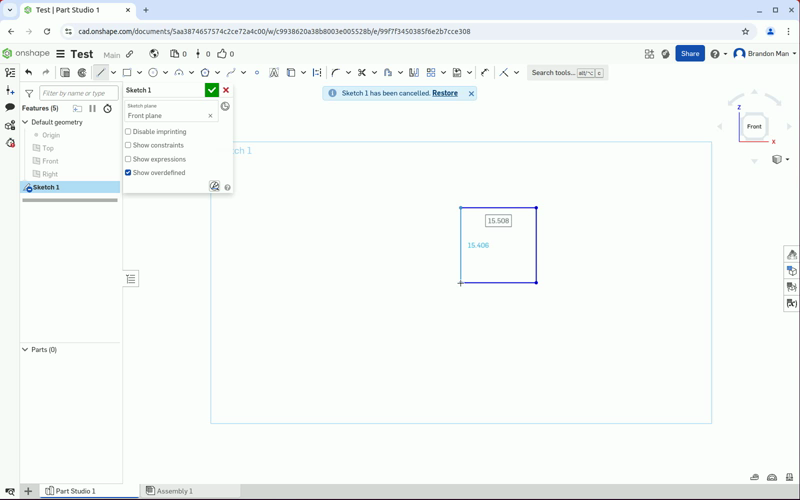
key(esc)
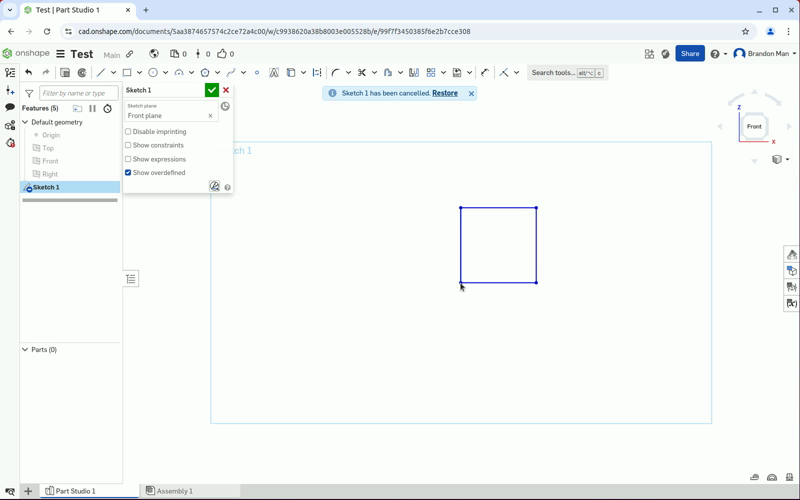
mouse_move(498, 252)
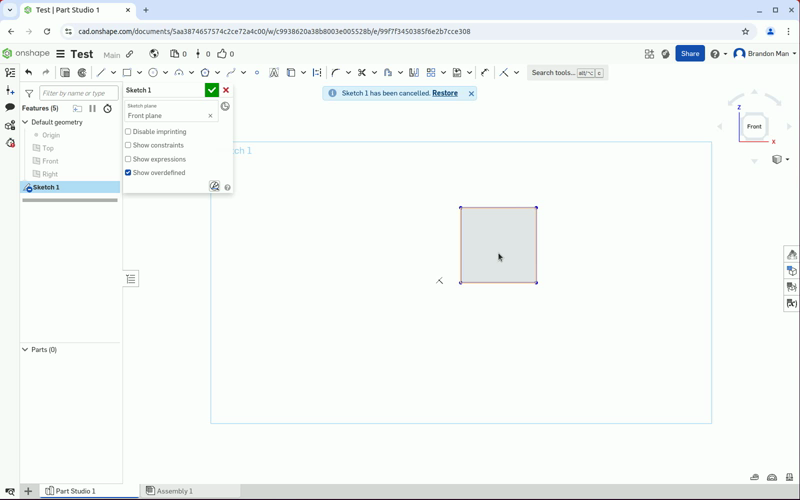
click(498, 252)
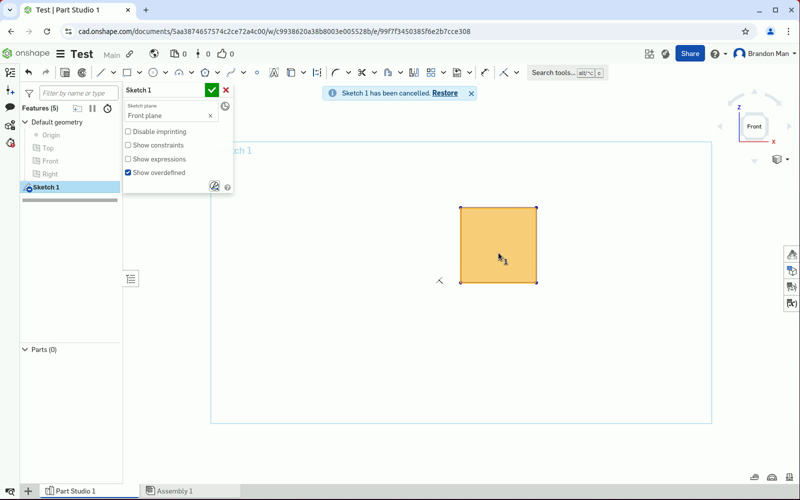
mouse_move(73, 352)
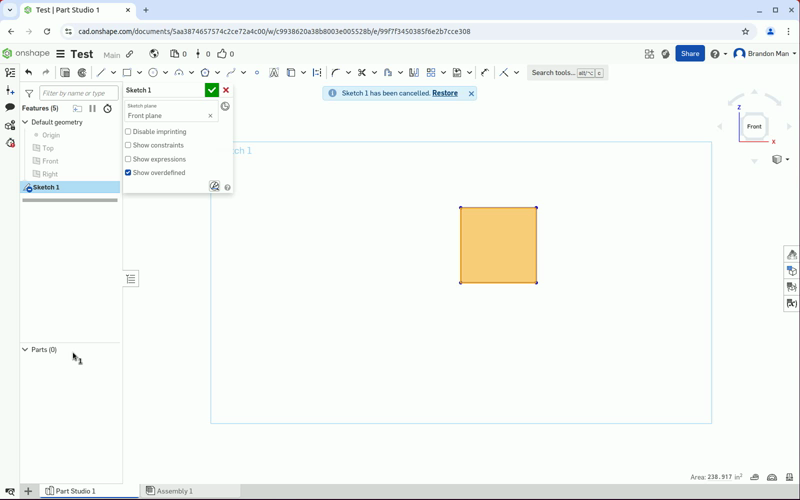
key(shift+y)
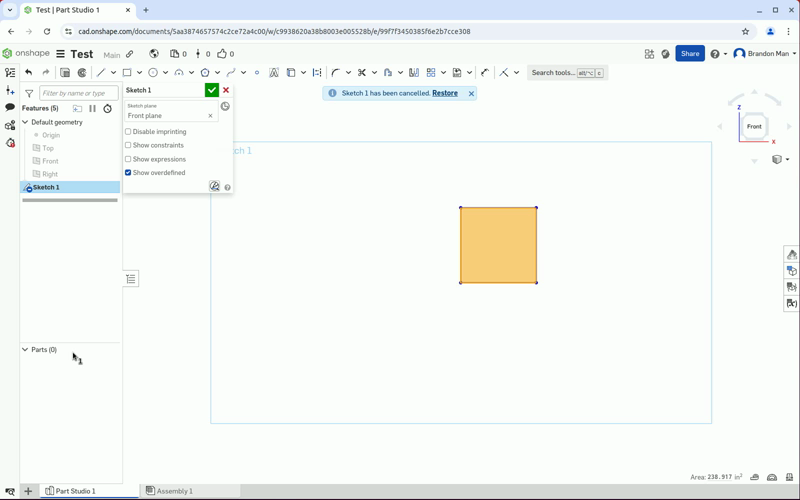
key(shift+e)
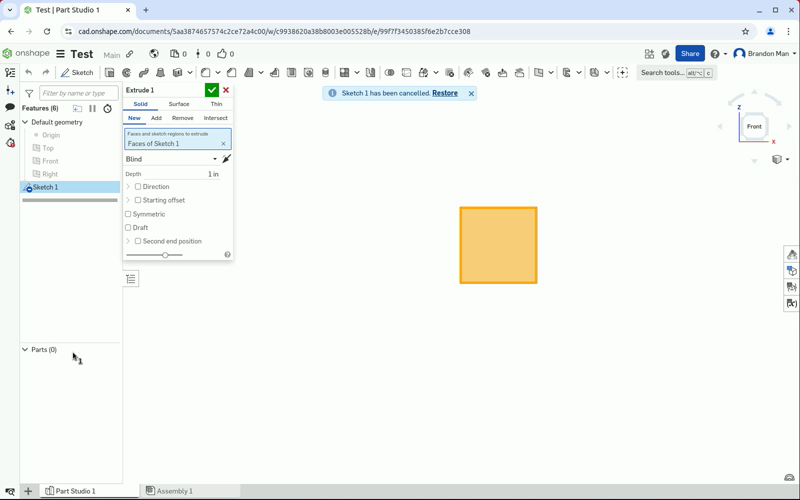
mouse_move(143, 106)
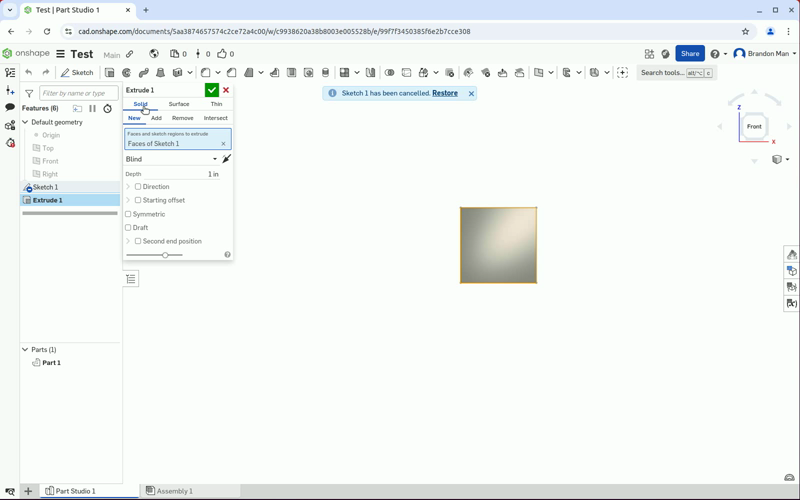
click(143, 106)
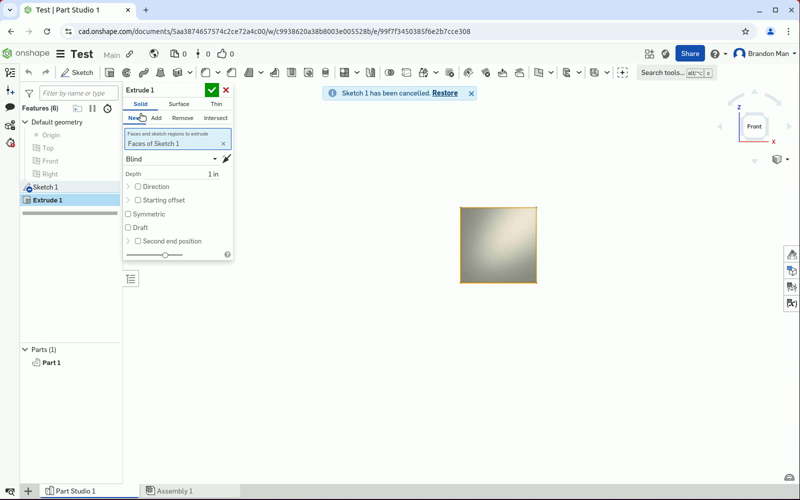
mouse_move(137, 120)
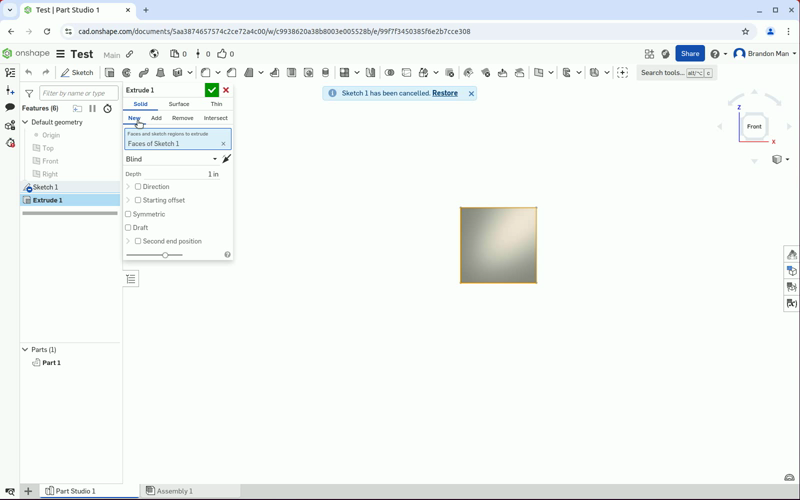
click(137, 120)
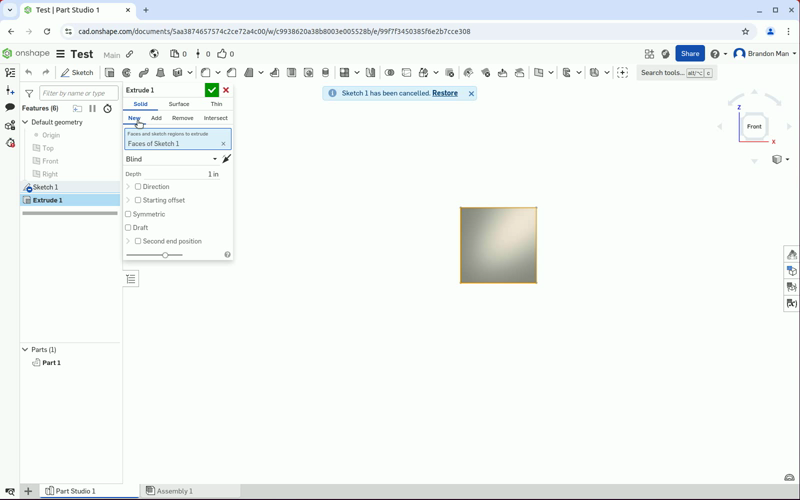
key(tab, 4)
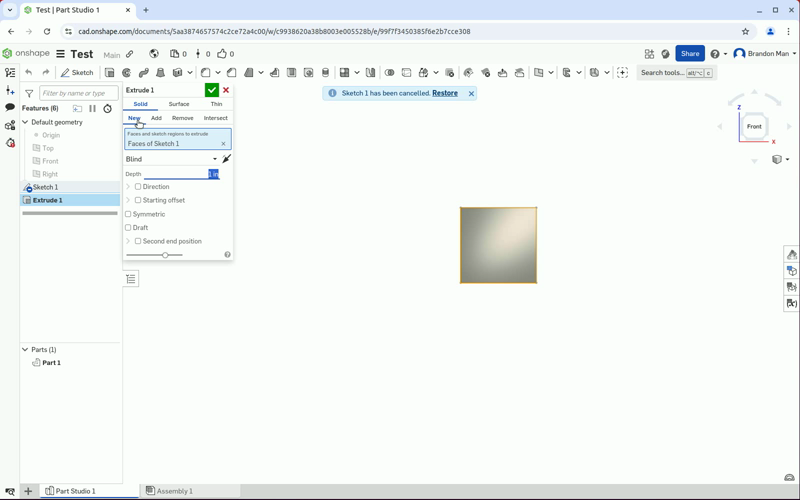
text(3.851)
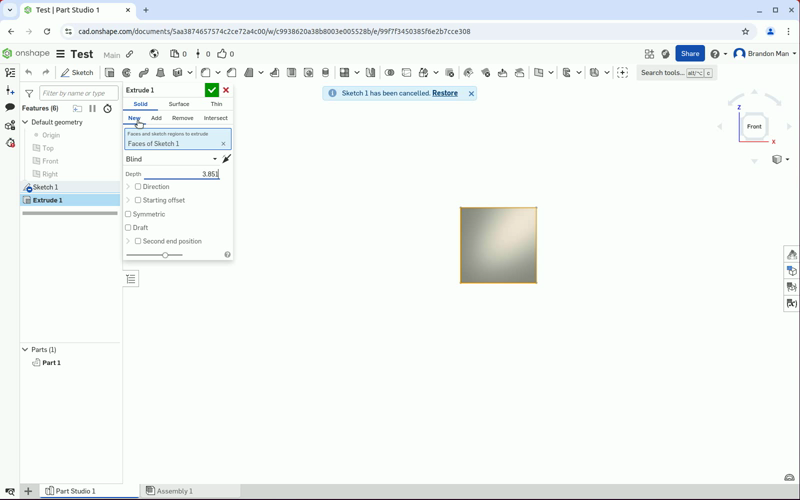
key(enter)
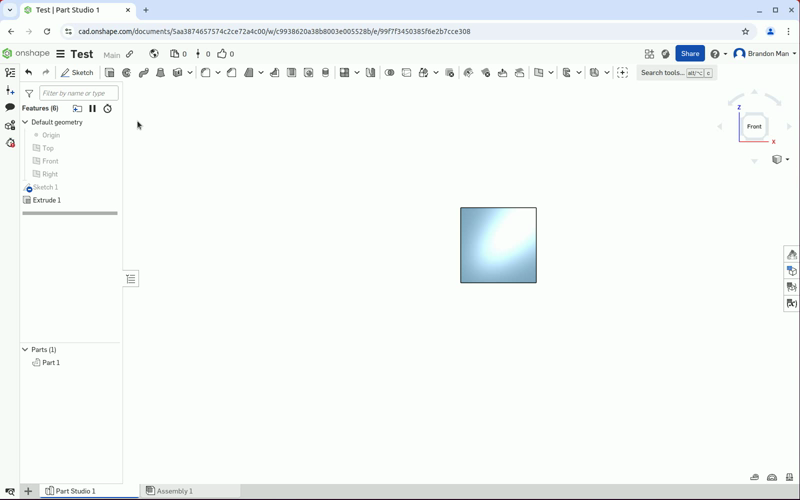
key(shift+h)
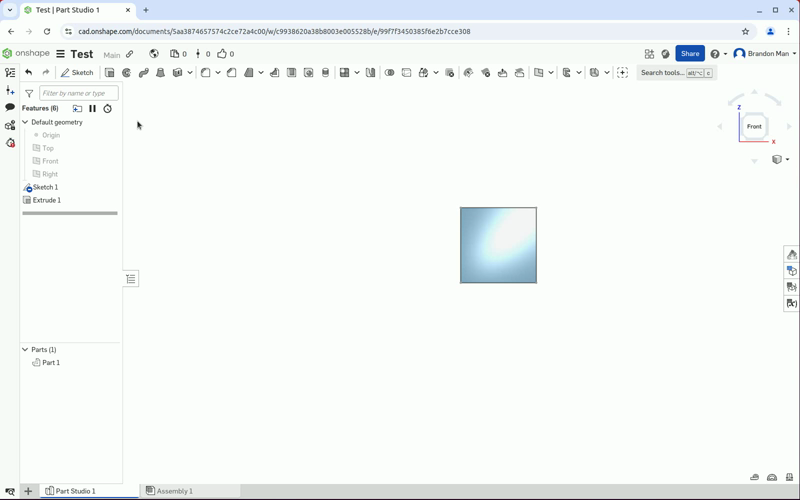
key(shift+h)
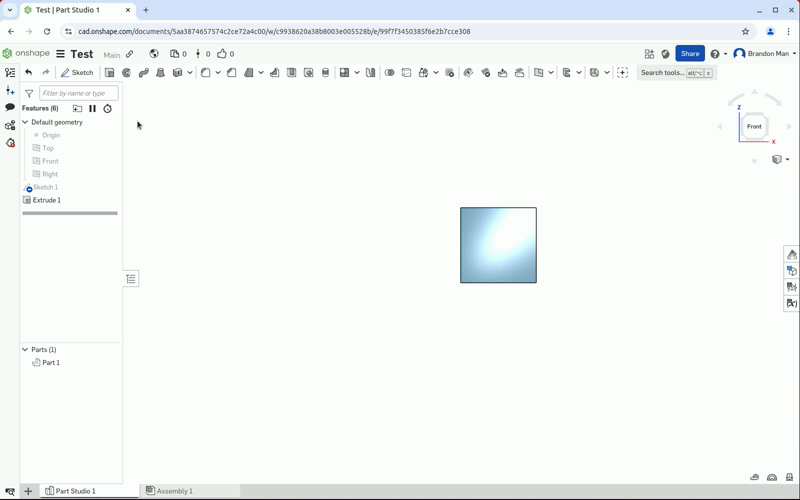
mouse_move(73, 189)
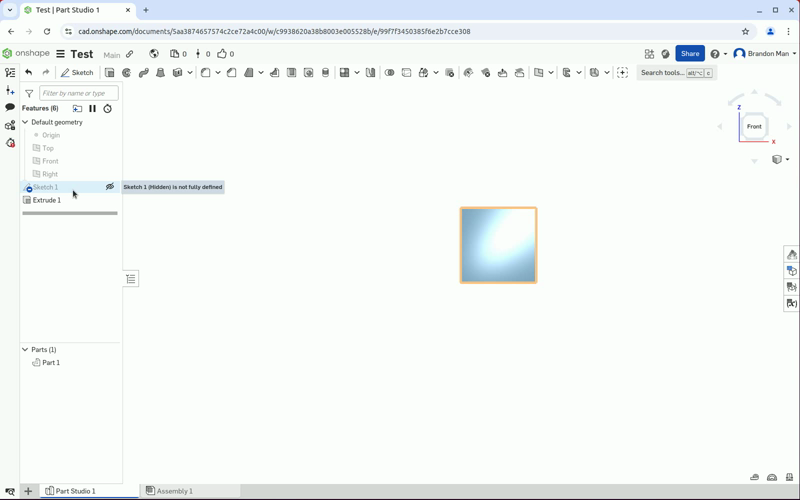
click(73, 189)
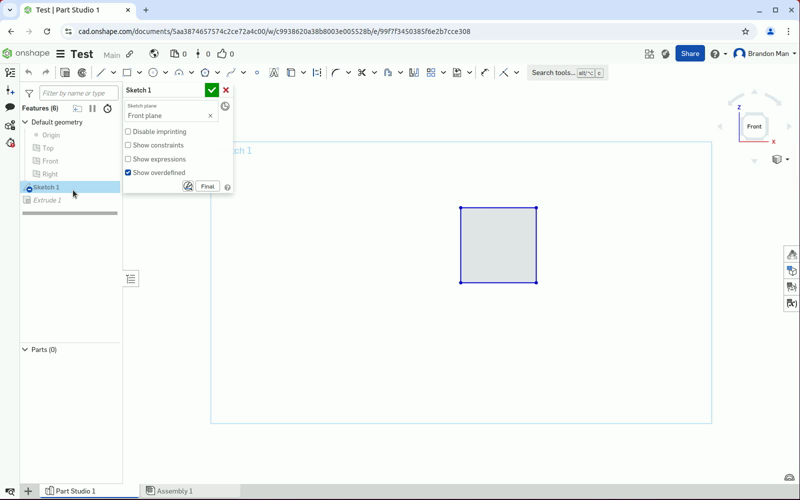
mouse_move(229, 92)
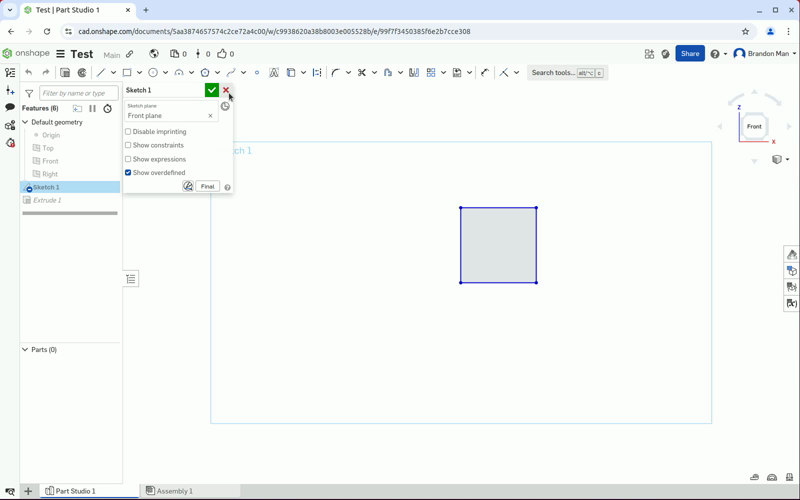
click(229, 92)
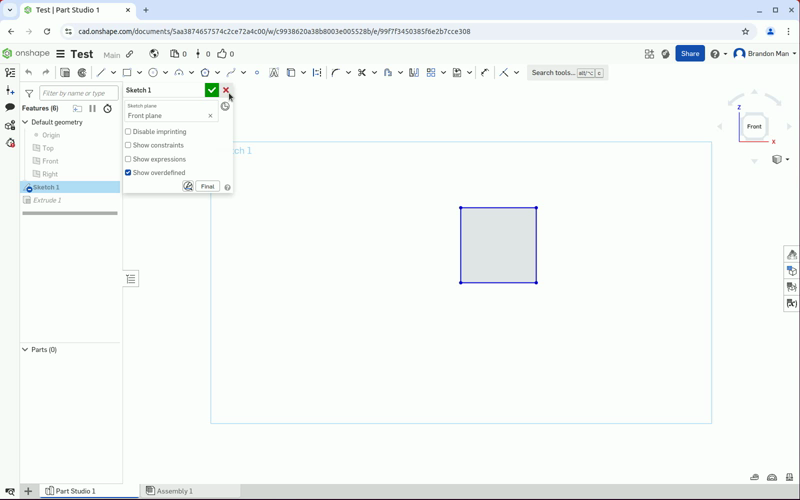
key(shift+s)
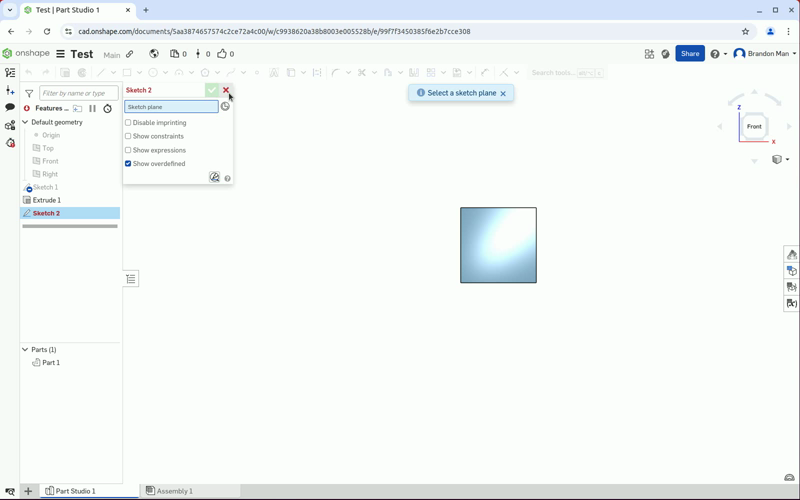
mouse_move(73, 163)
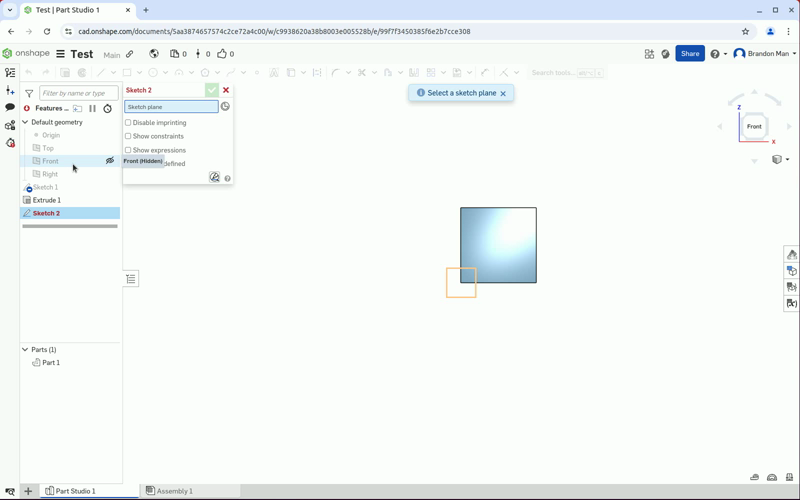
click(73, 163)
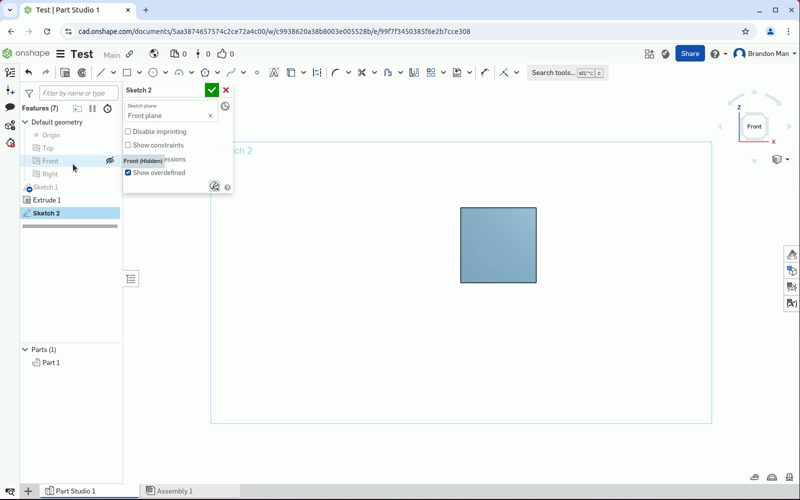
mouse_move(73, 352)
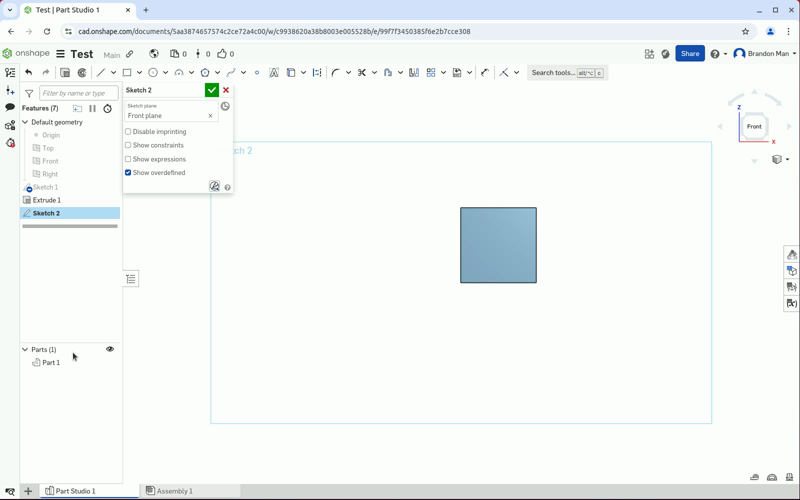
key(y)
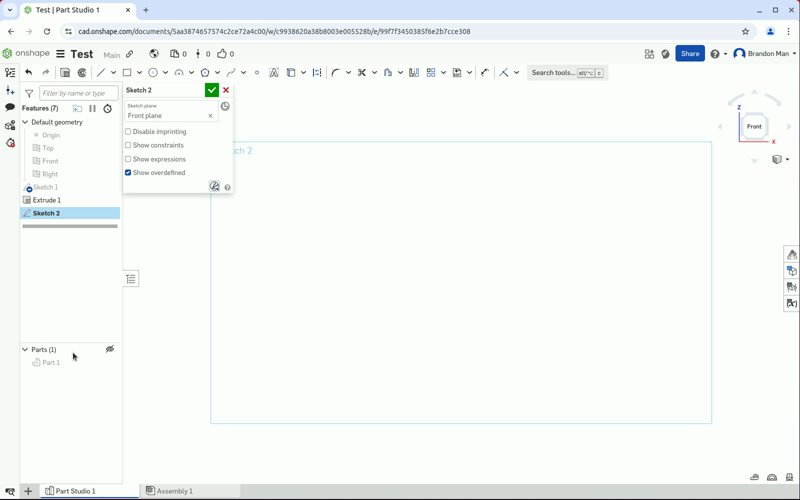
key(a)
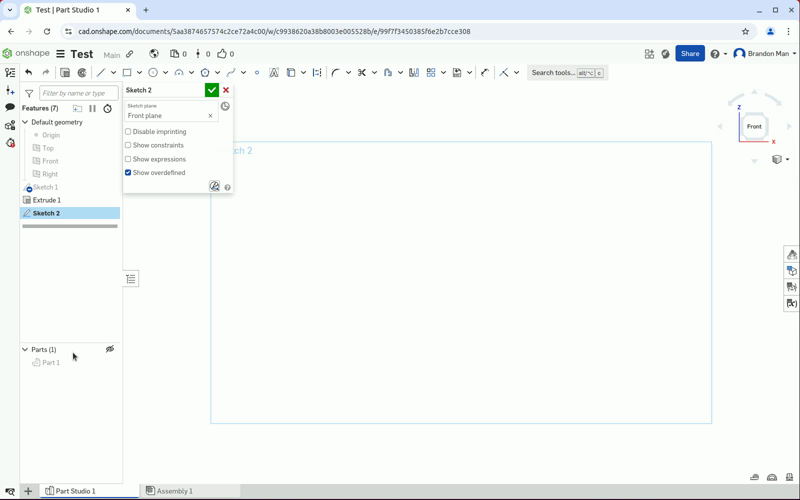
key_down(shift)
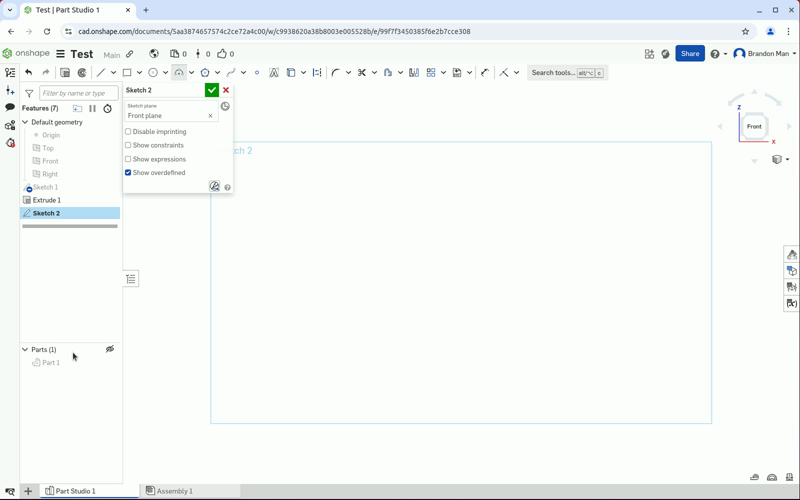
mouse_move(535, 282)
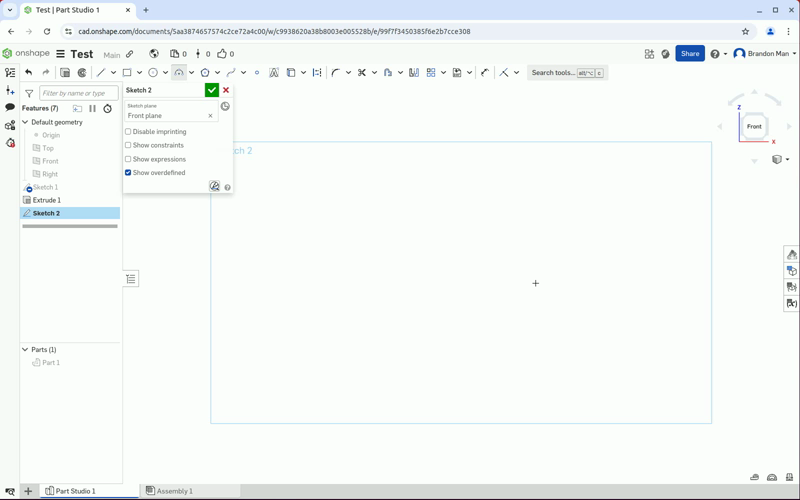
click(535, 282)
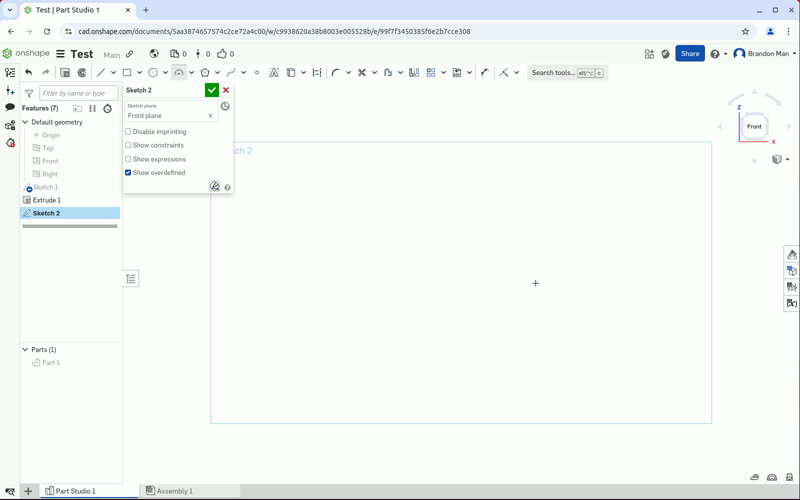
key_up(shift)
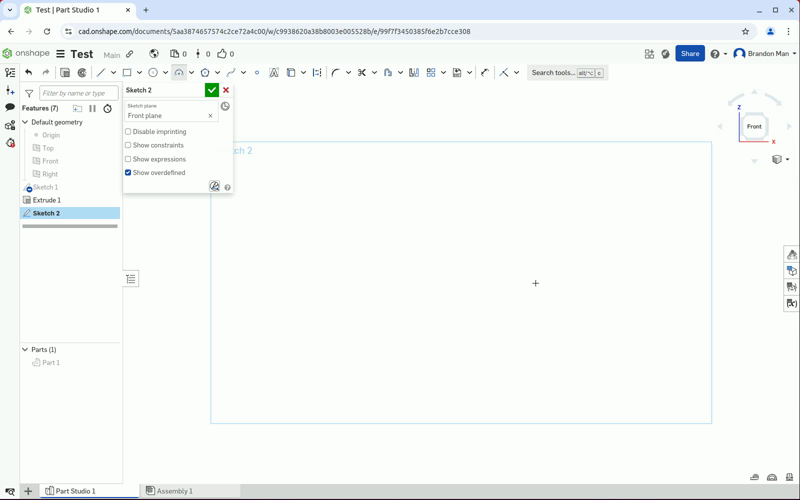
key_down(shift)
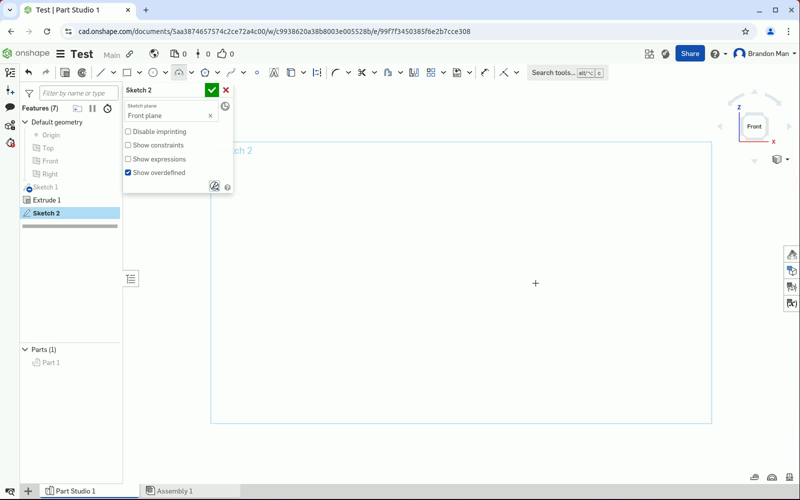
mouse_move(535, 207)
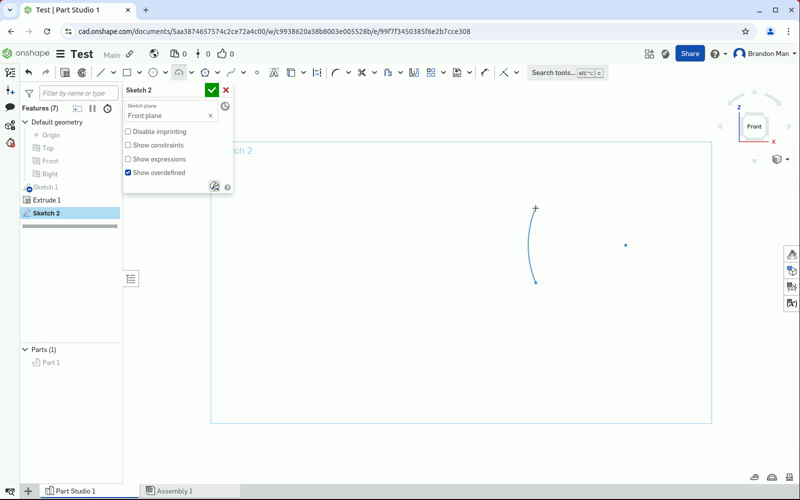
click(535, 207)
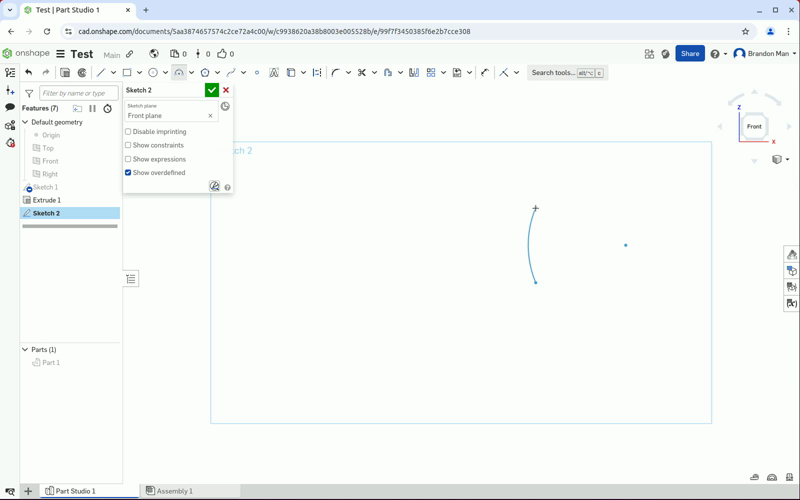
mouse_move(573, 245)
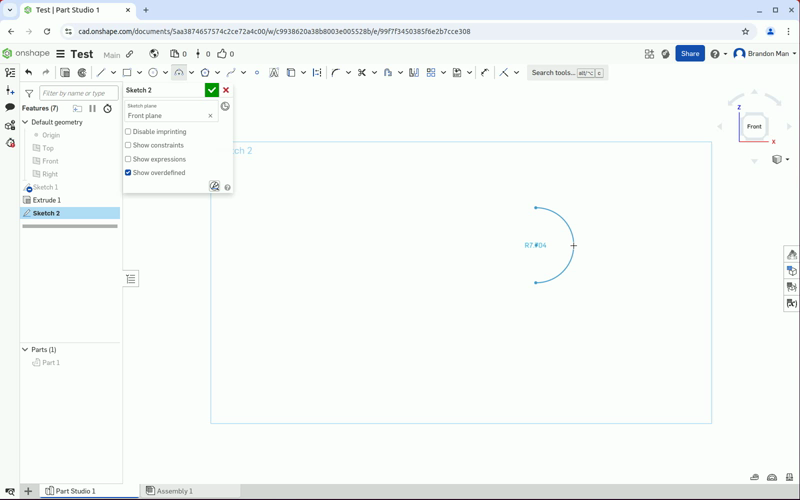
click(573, 245)
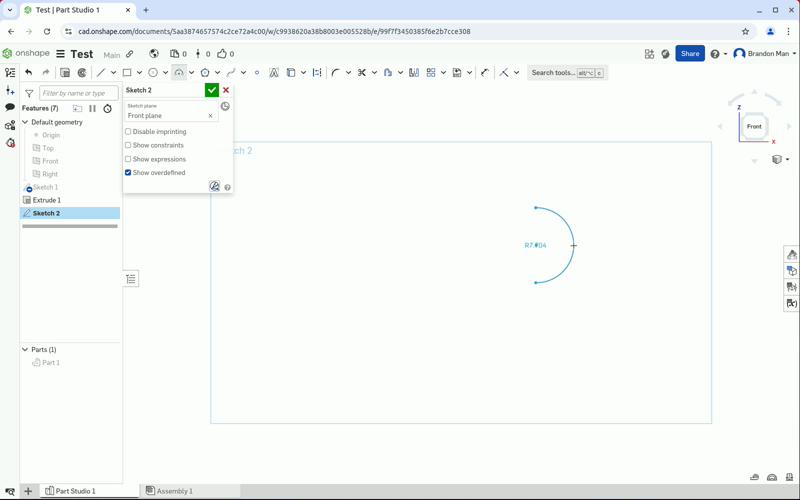
key_up(shift)
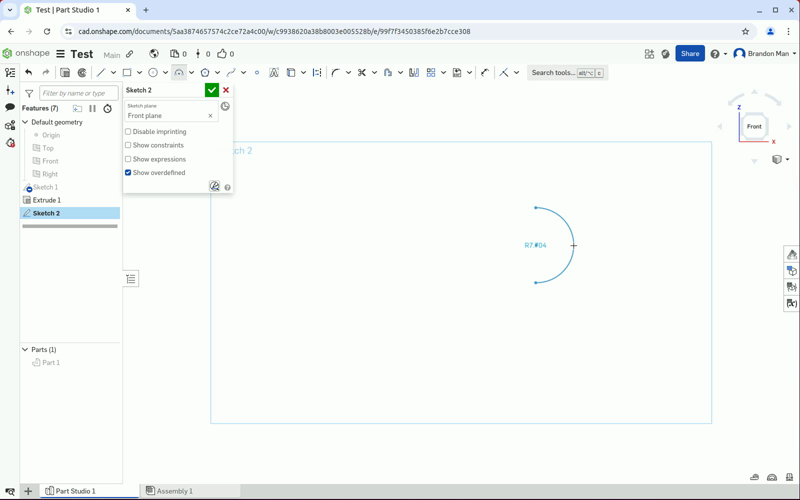
key(esc)
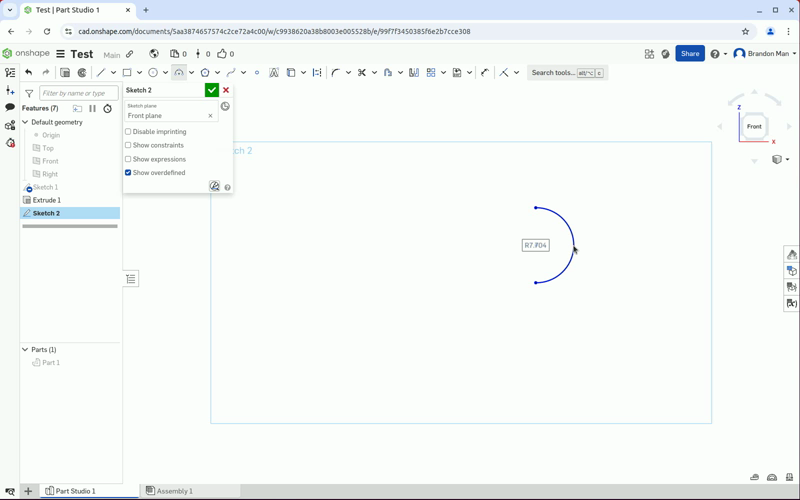
key(l)
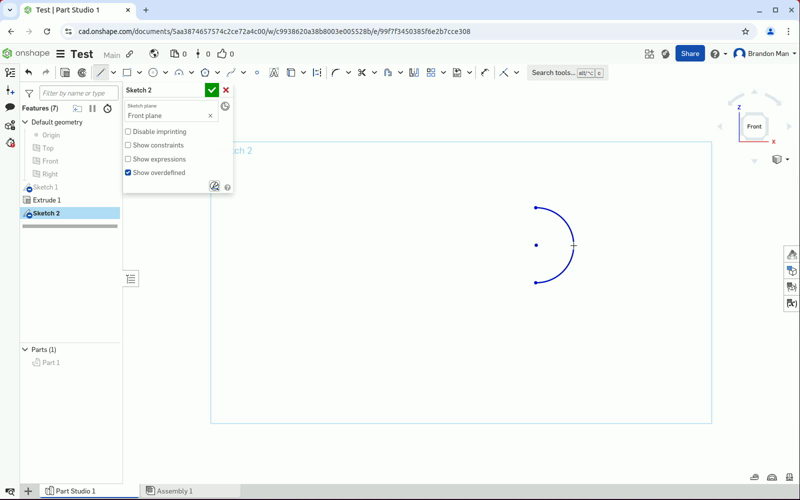
mouse_move(535, 207)
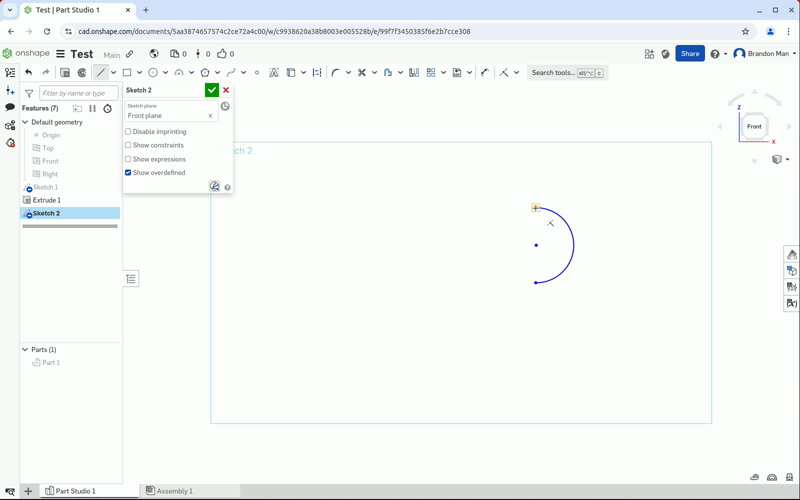
click(535, 207)
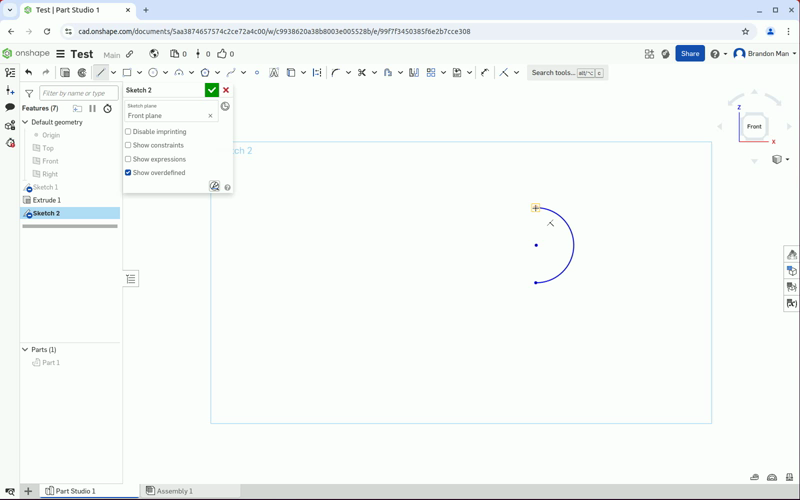
key_down(shift)
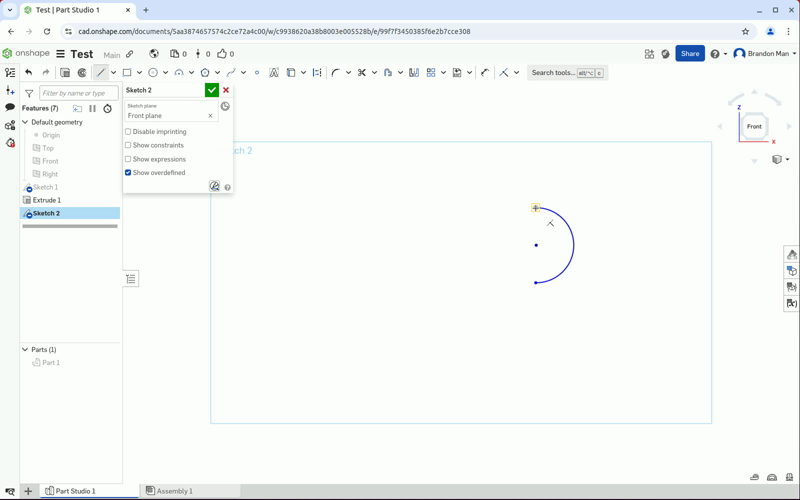
mouse_move(535, 282)
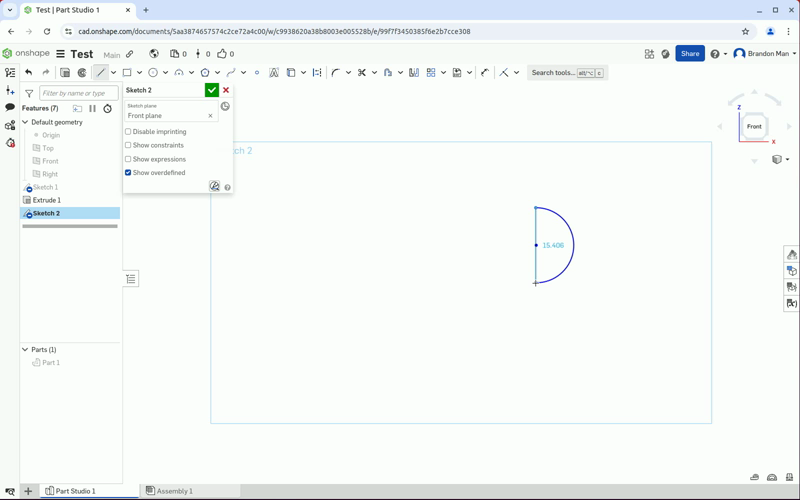
key_up(shift)
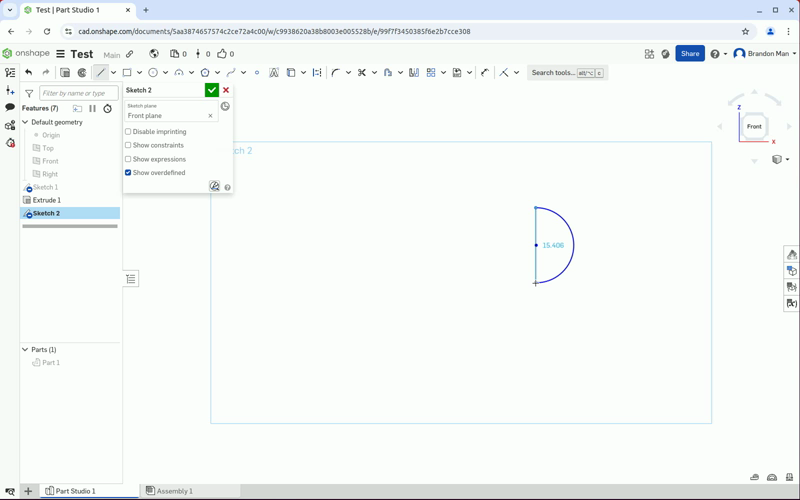
click(535, 282)
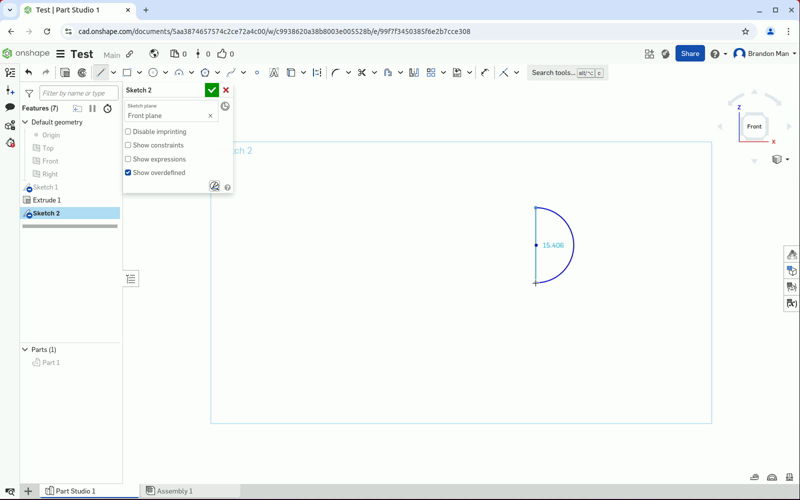
key(esc)
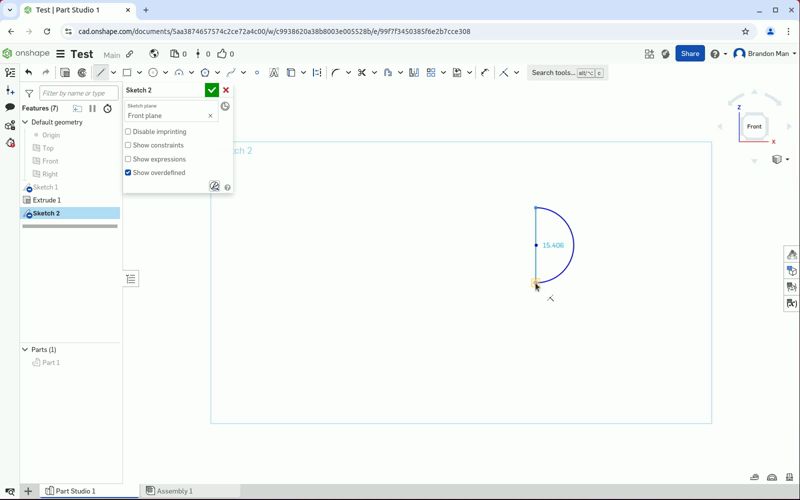
mouse_move(547, 262)
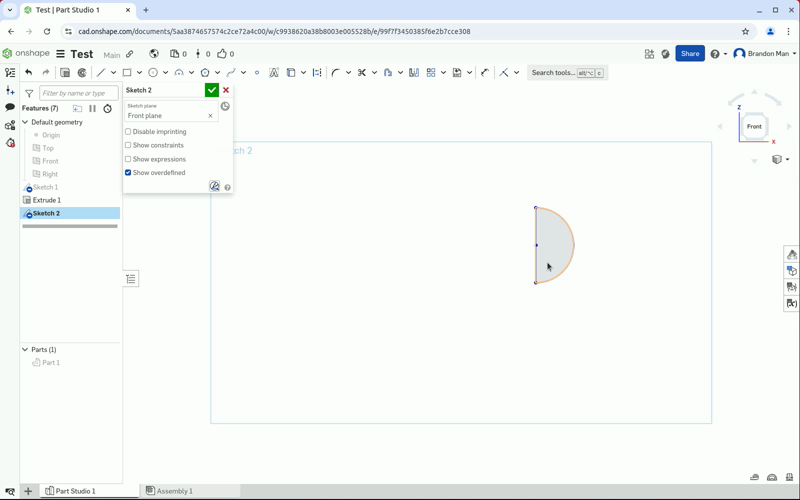
scroll(6)
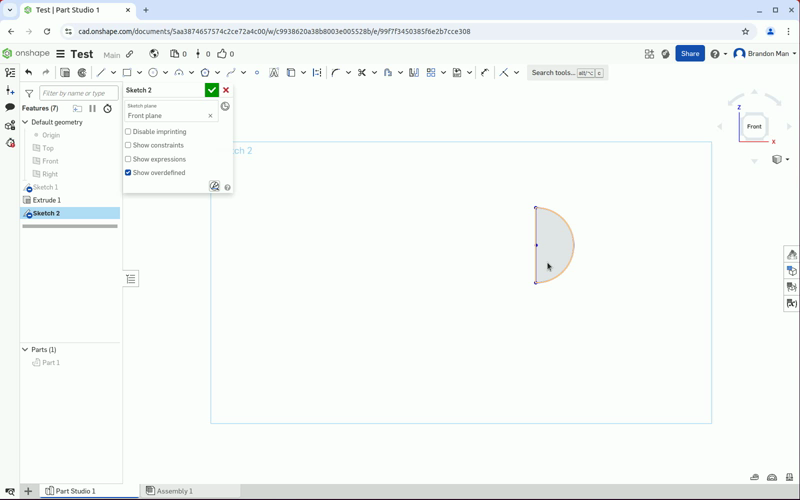
scroll(6)
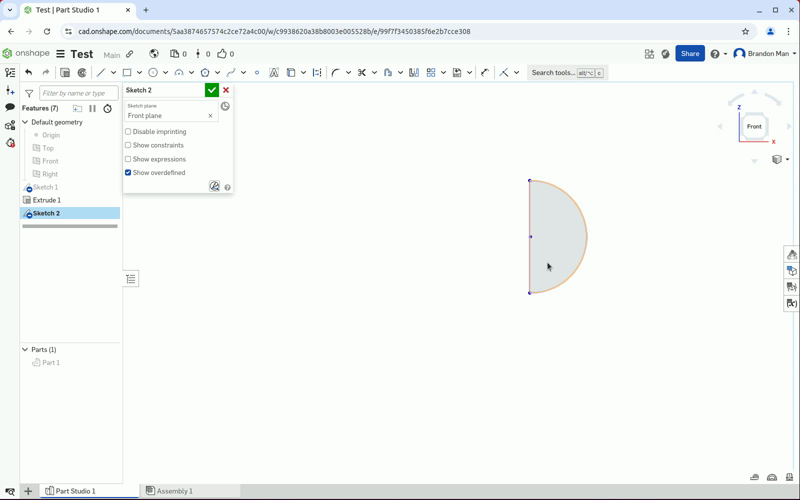
scroll(6)
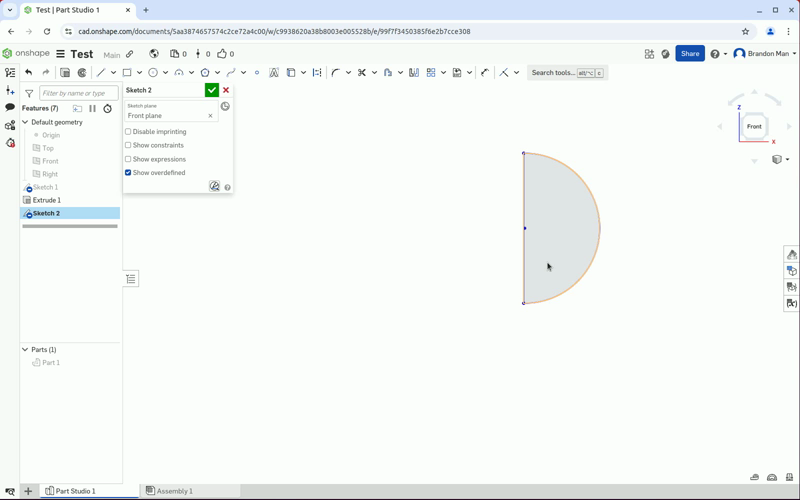
scroll(6)
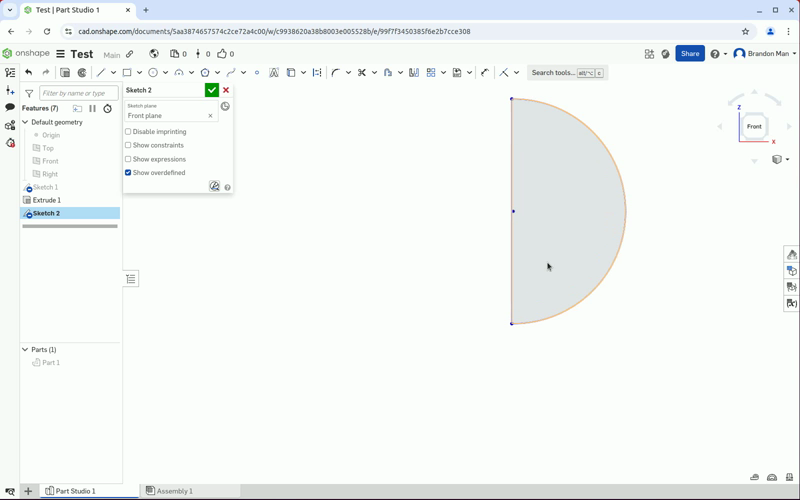
scroll(6)
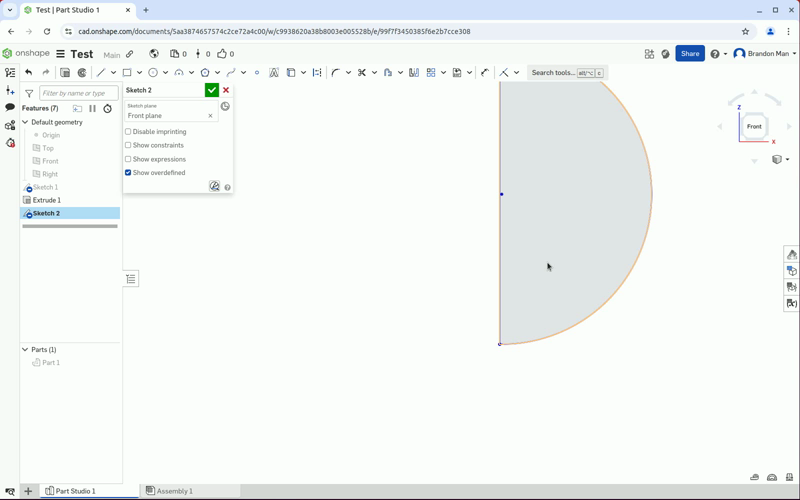
scroll(6)
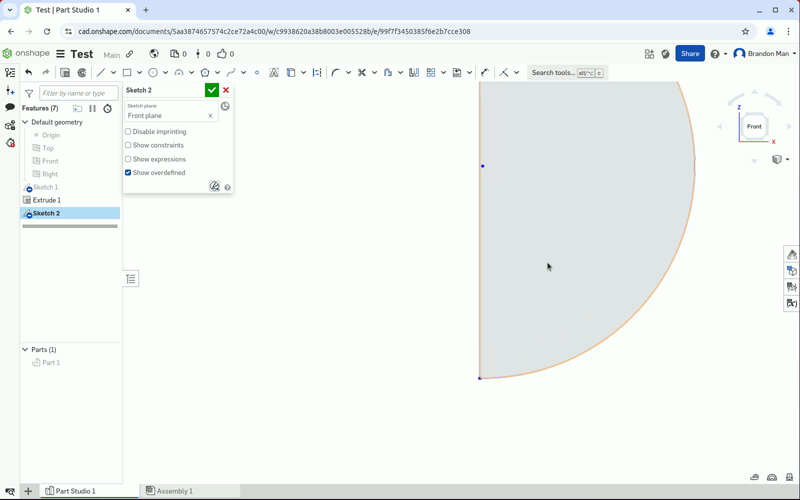
scroll(6)
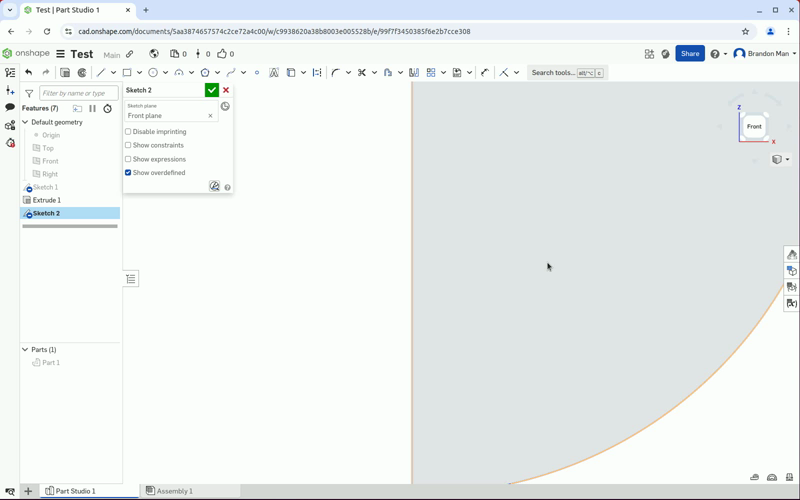
click(547, 262)
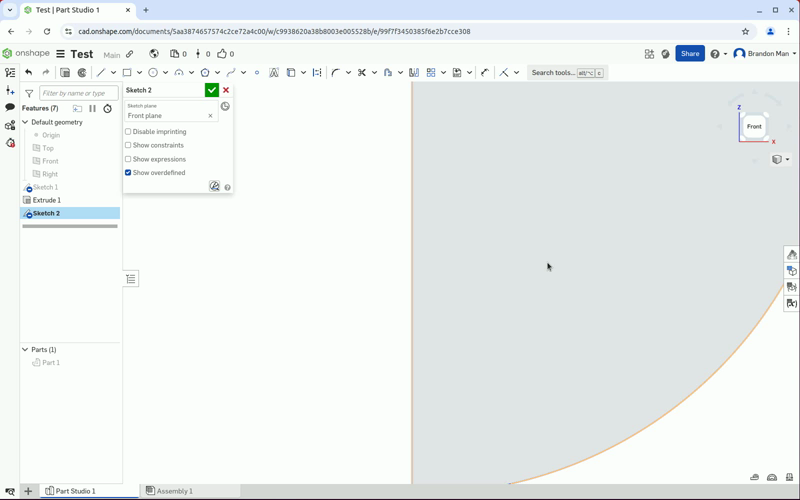
scroll(-6)
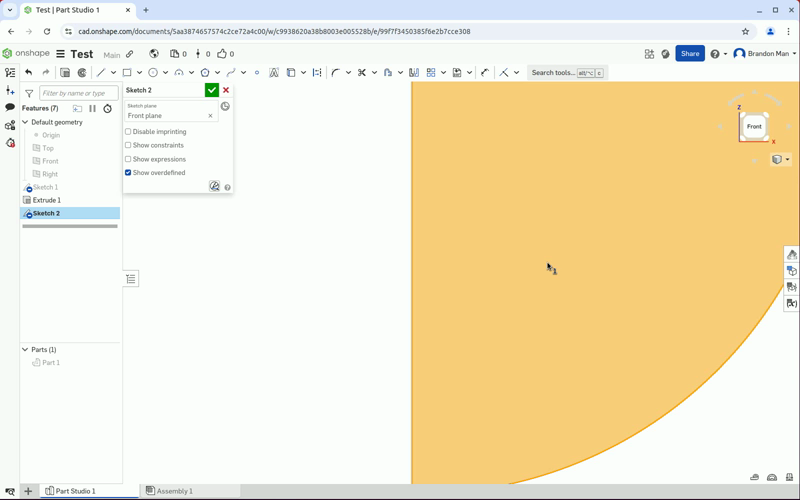
scroll(-6)
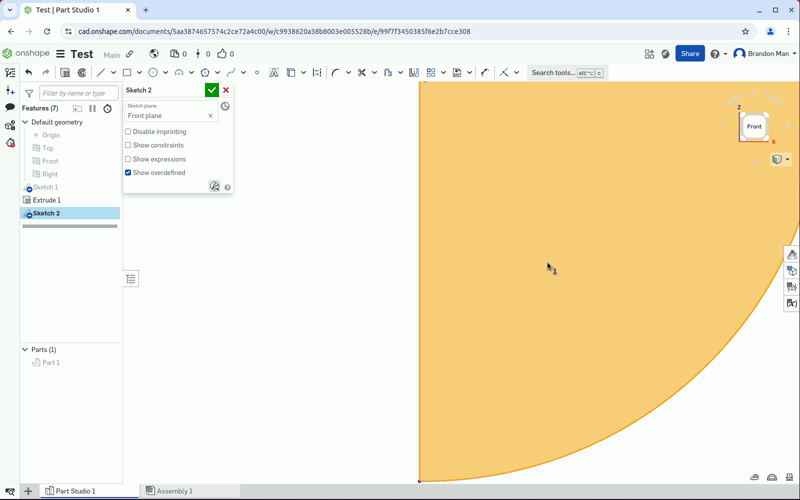
scroll(-6)
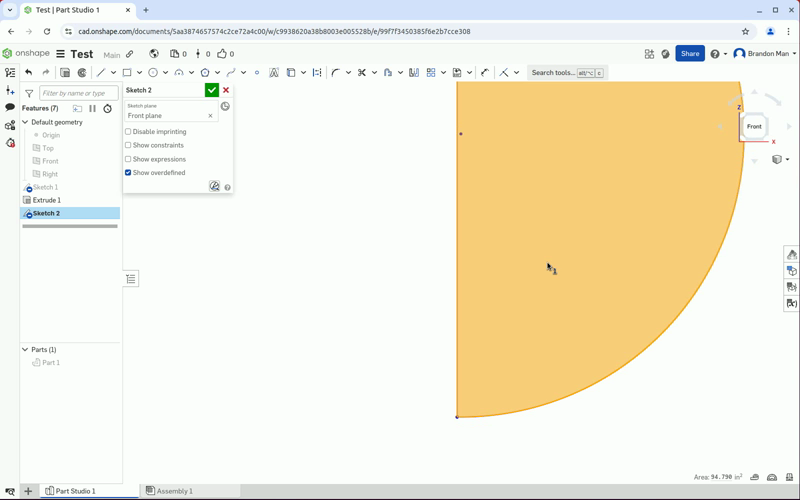
scroll(-6)
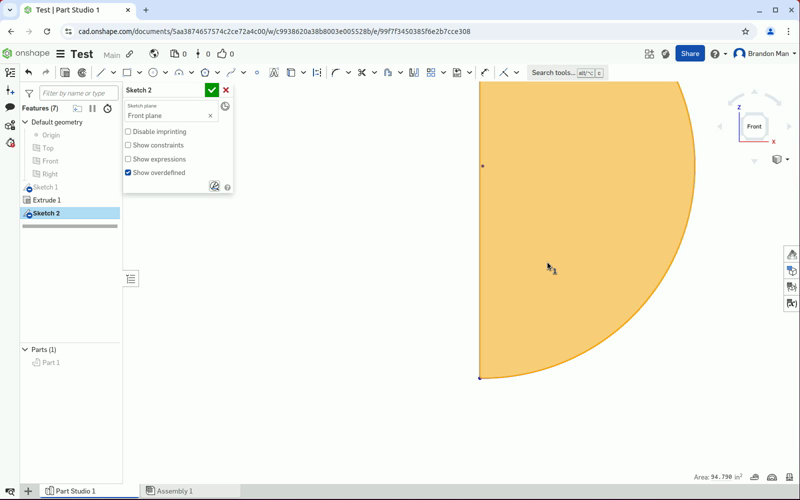
scroll(-6)
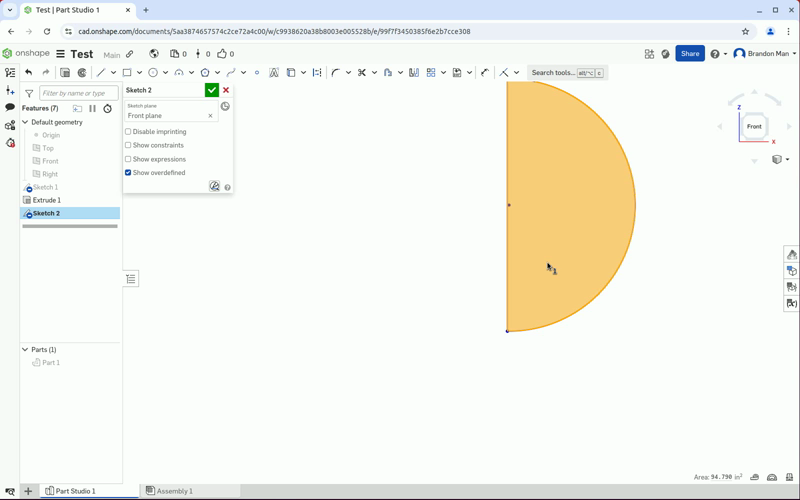
scroll(-6)
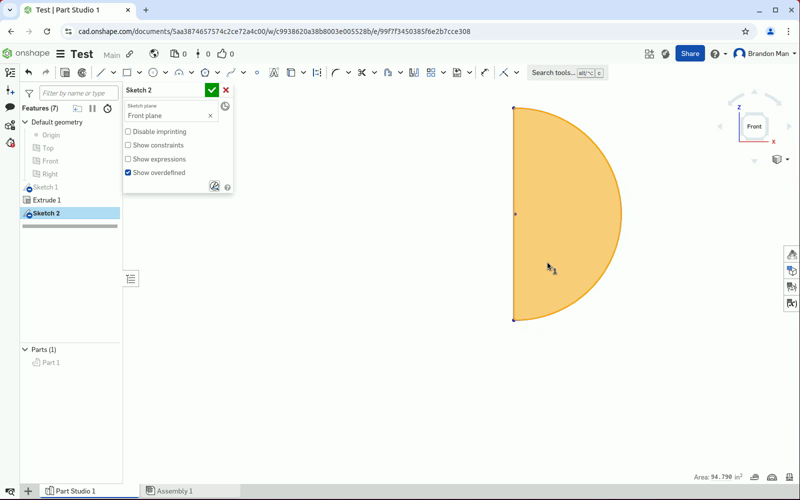
scroll(-6)
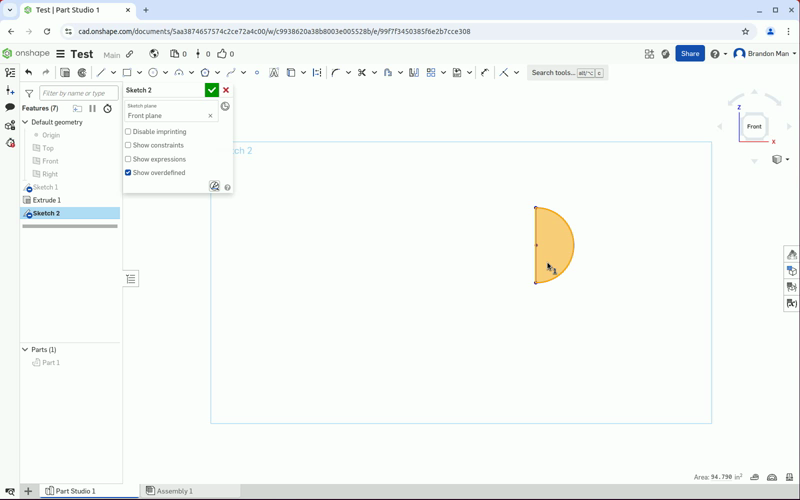
mouse_move(73, 352)
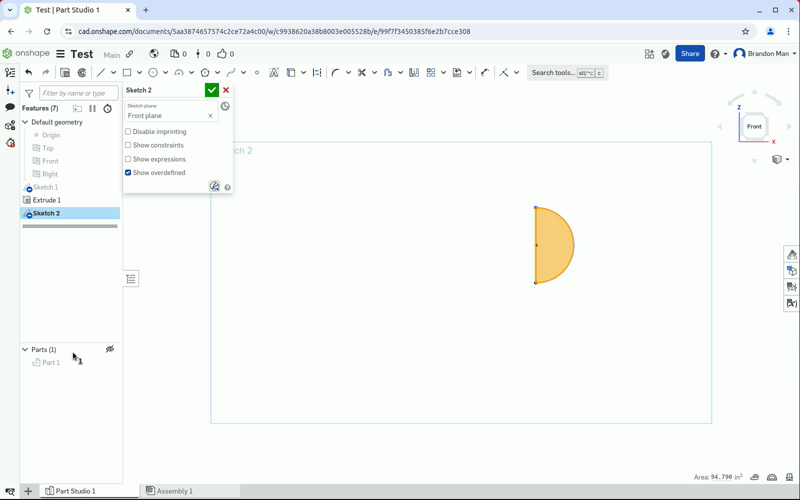
key(shift+y)
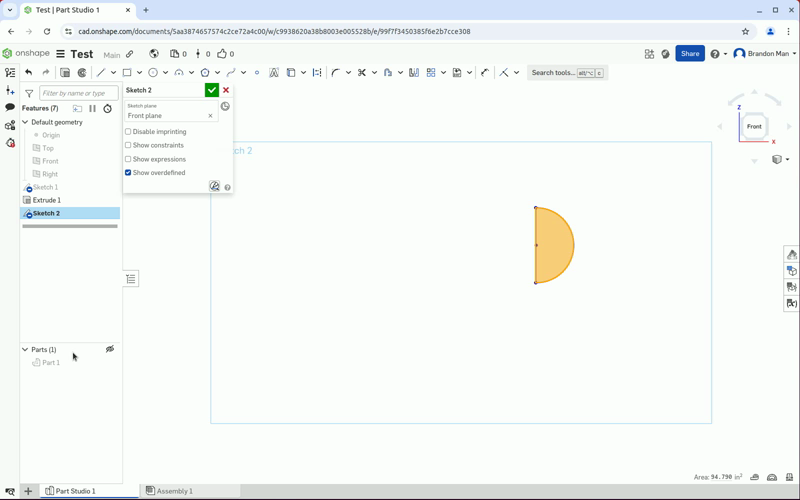
key(shift+e)
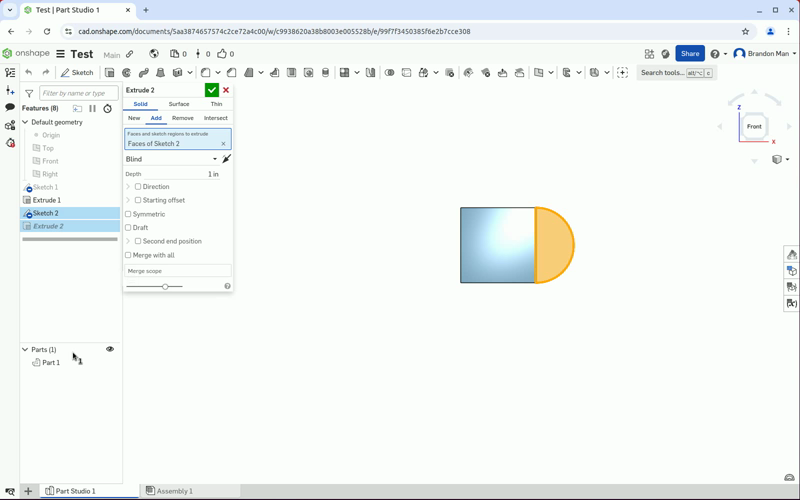
mouse_move(143, 106)
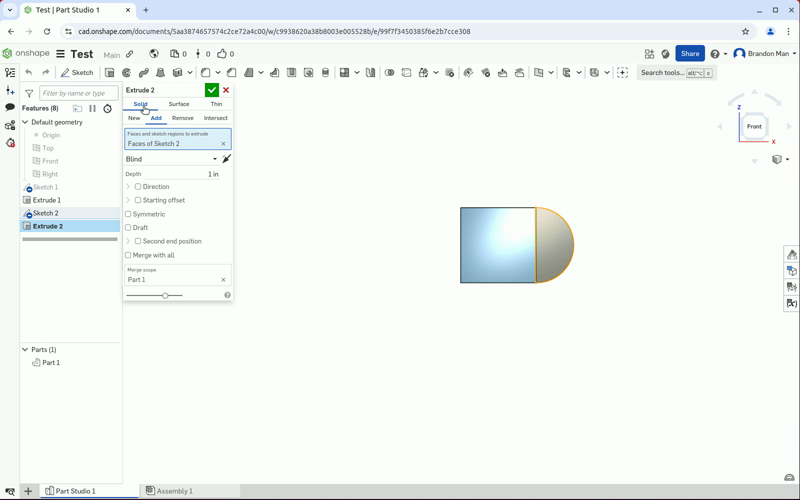
click(143, 106)
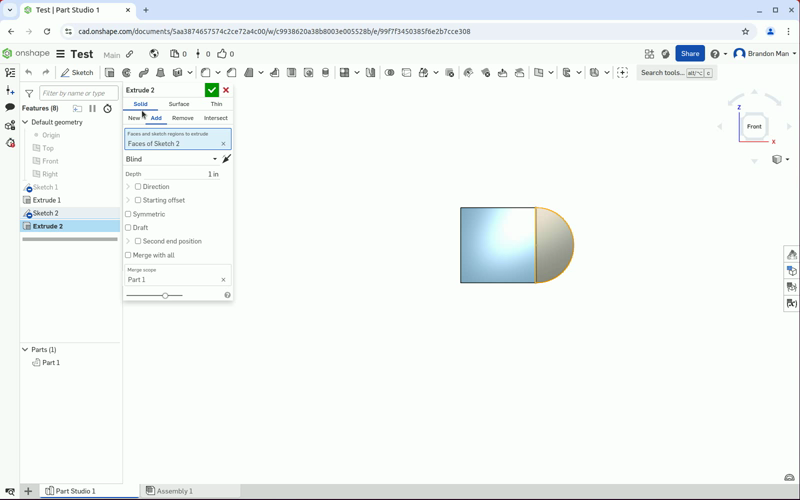
mouse_move(137, 120)
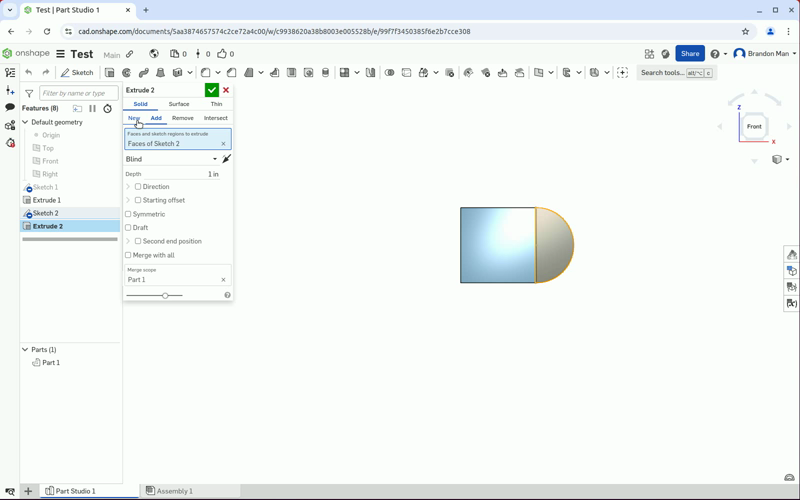
click(137, 120)
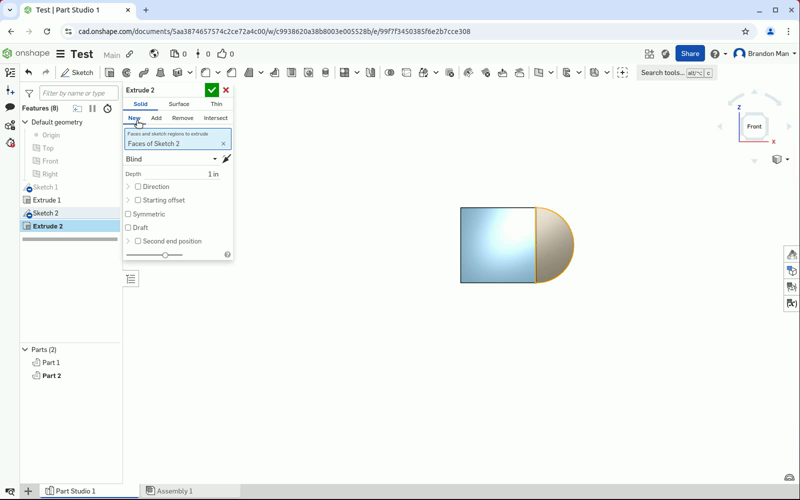
key(tab, 4)
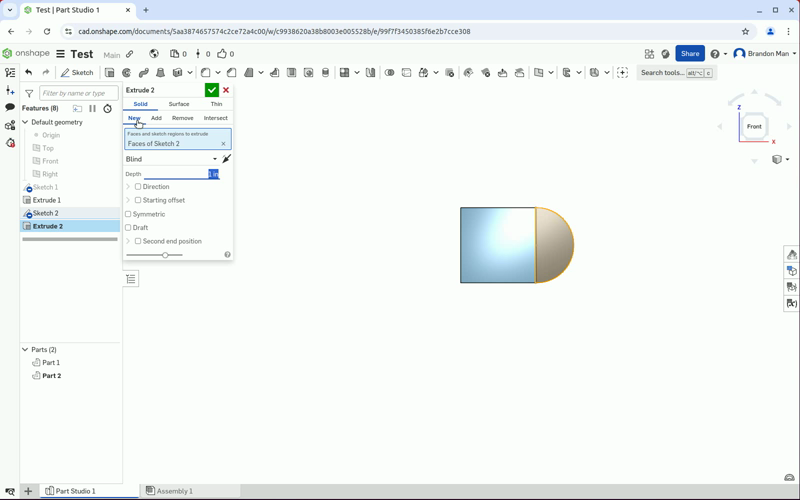
text(3.851)
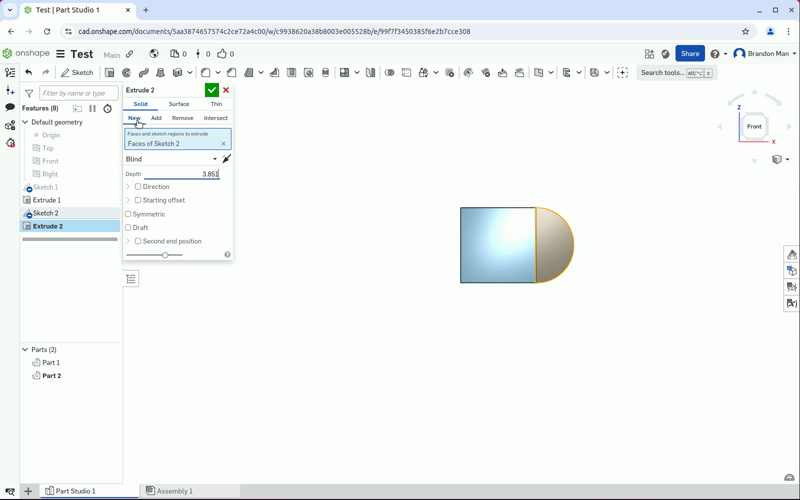
key(enter)
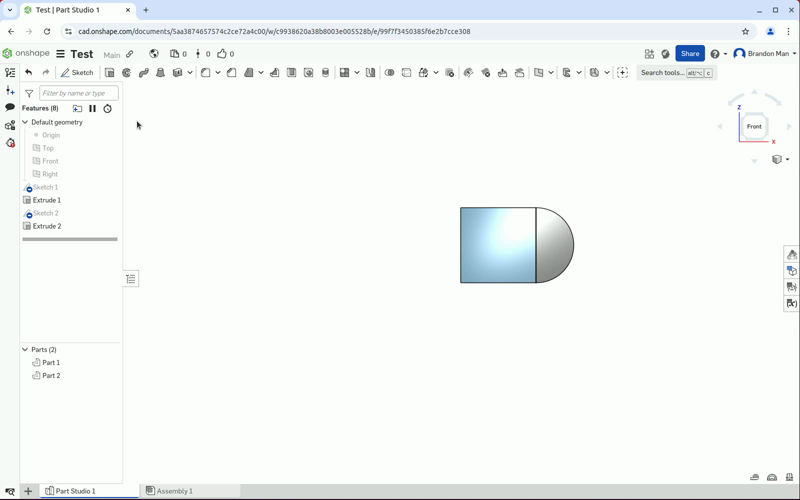
key(shift+h)
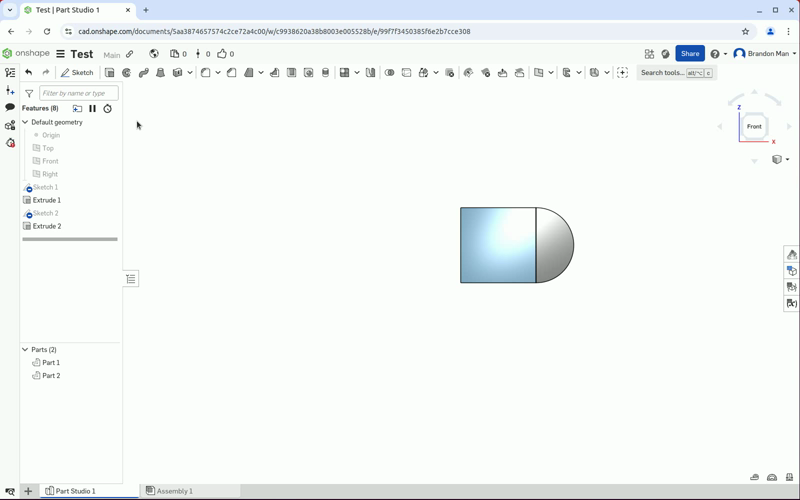
key(shift+h)
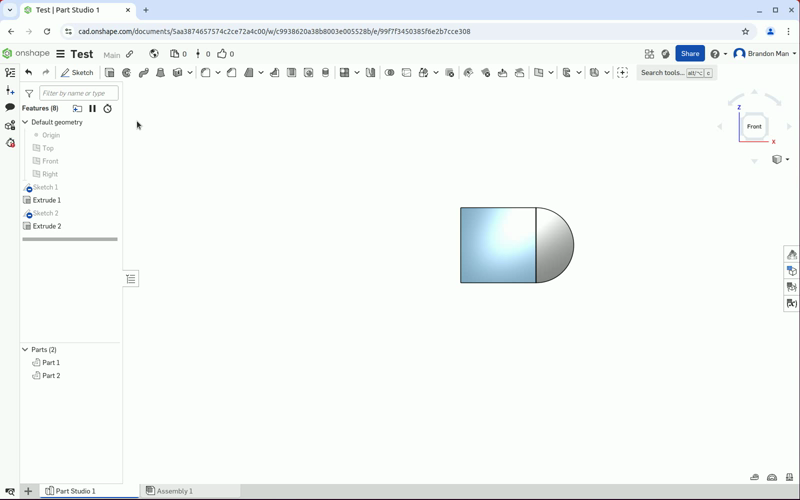
mouse_move(73, 189)
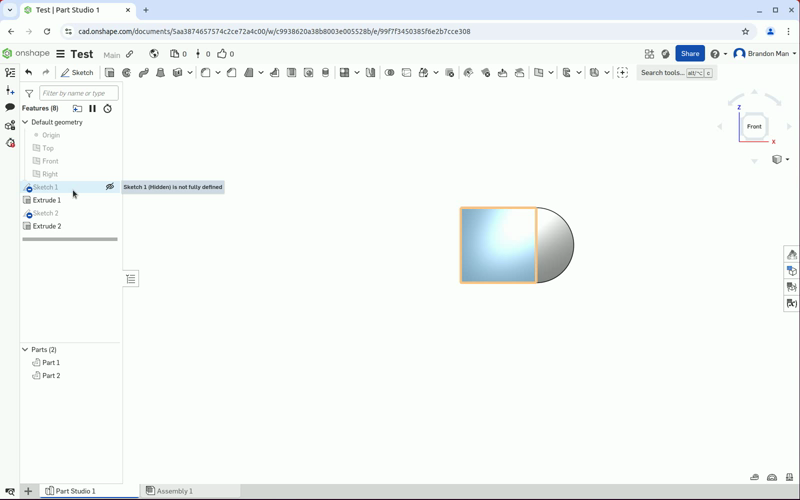
click(73, 189)
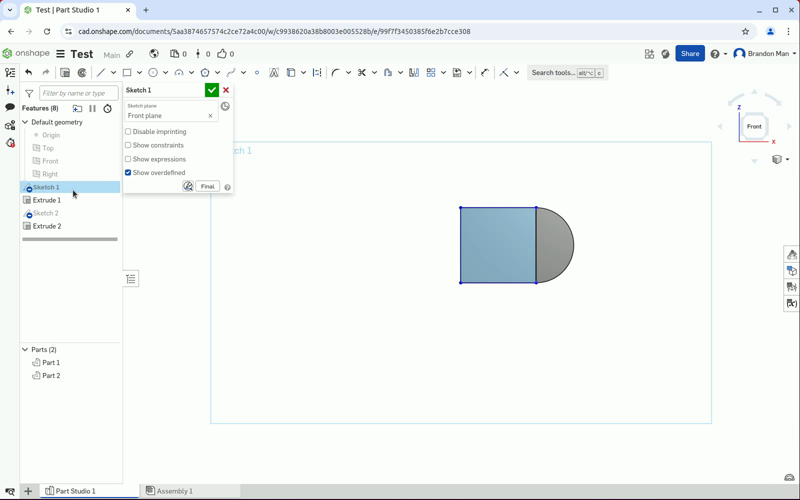
mouse_move(229, 92)
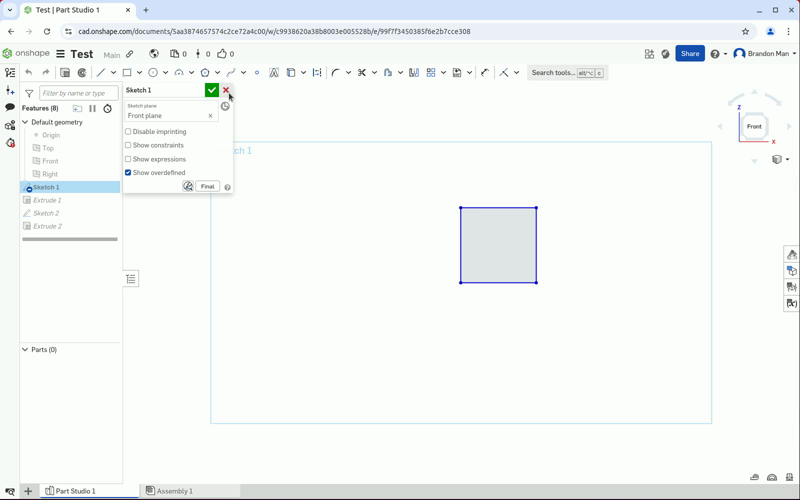
click(229, 92)
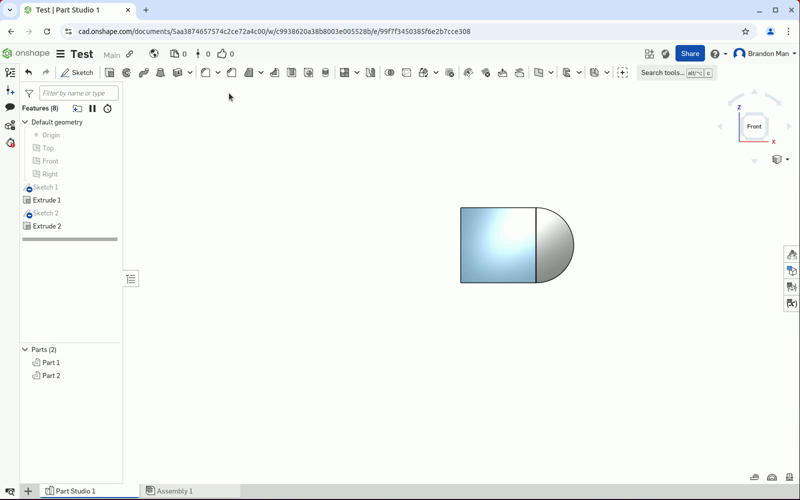
mouse_move(541, 75)
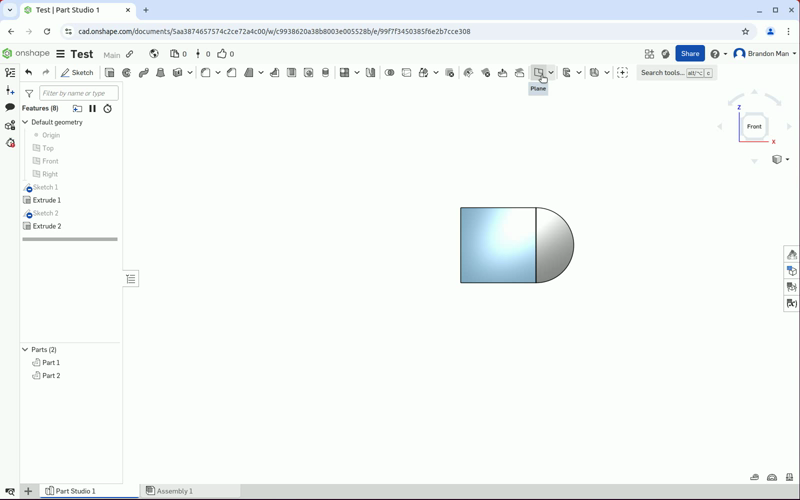
click(541, 75)
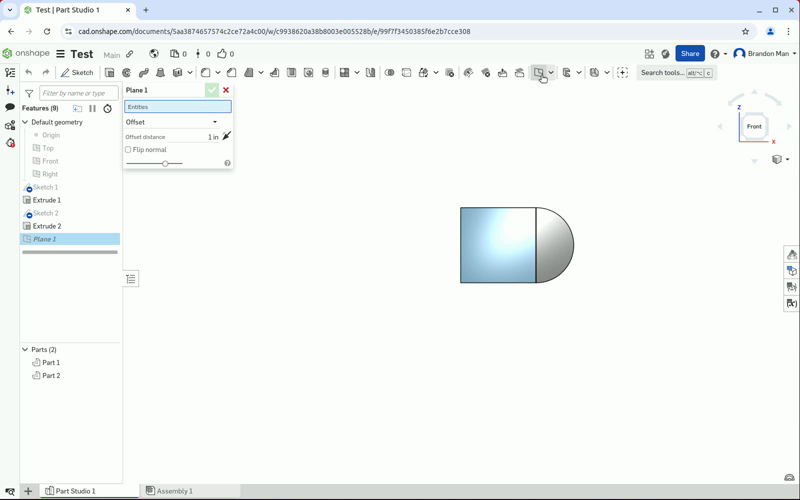
mouse_move(73, 163)
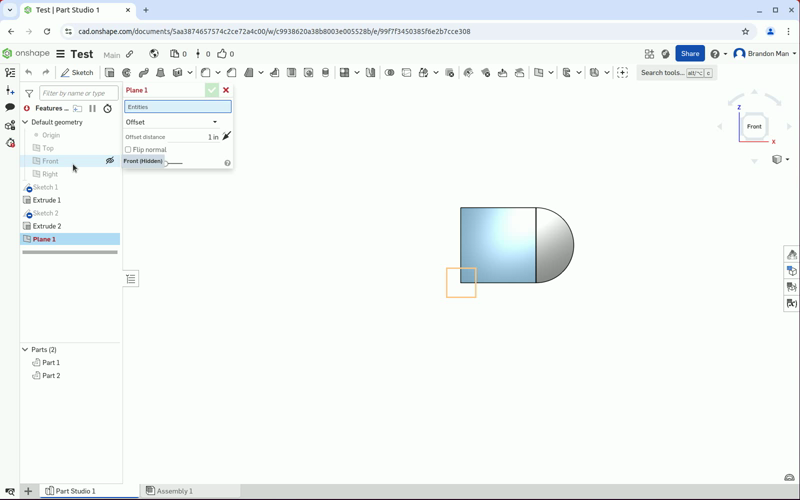
click(73, 163)
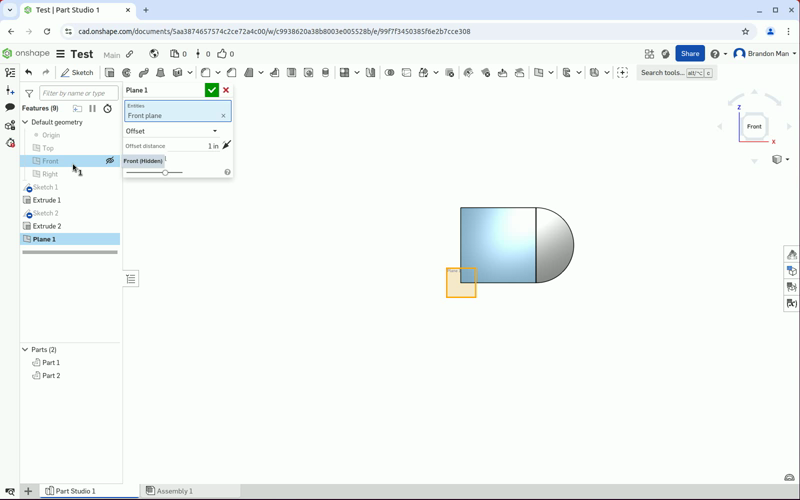
key(tab, 2)
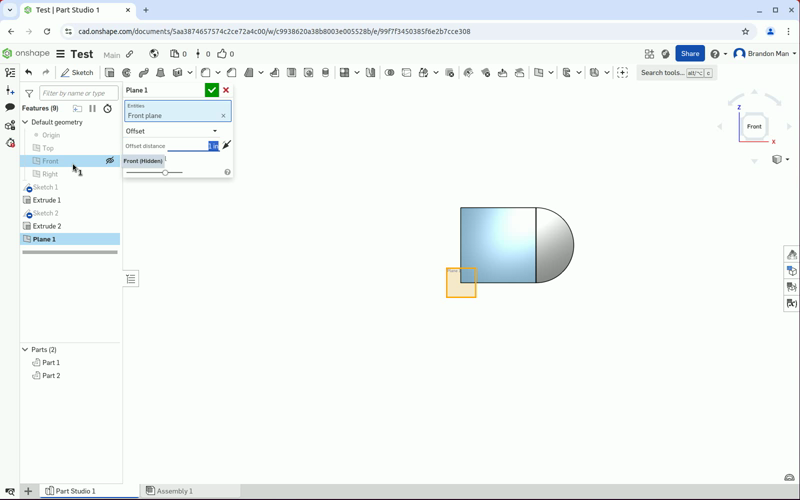
text(3.851)
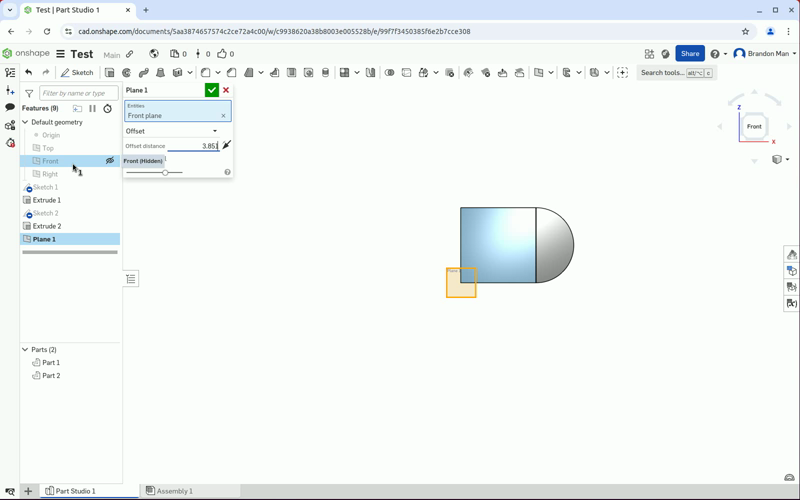
key(enter, 2)
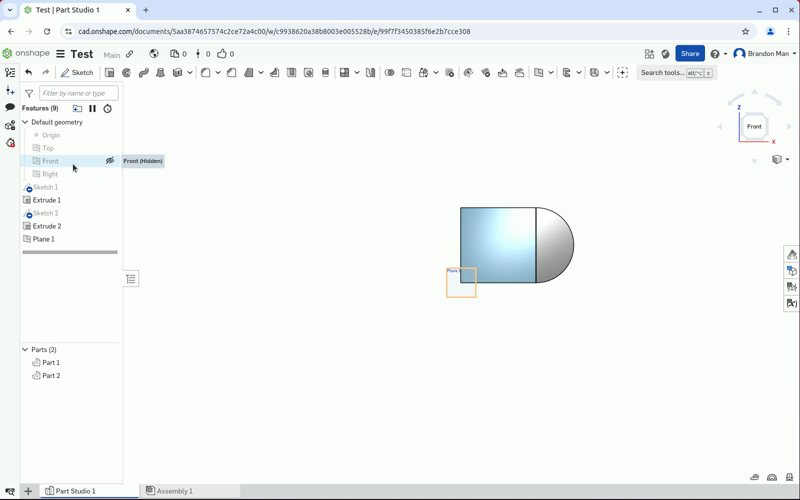
key(shift+s)
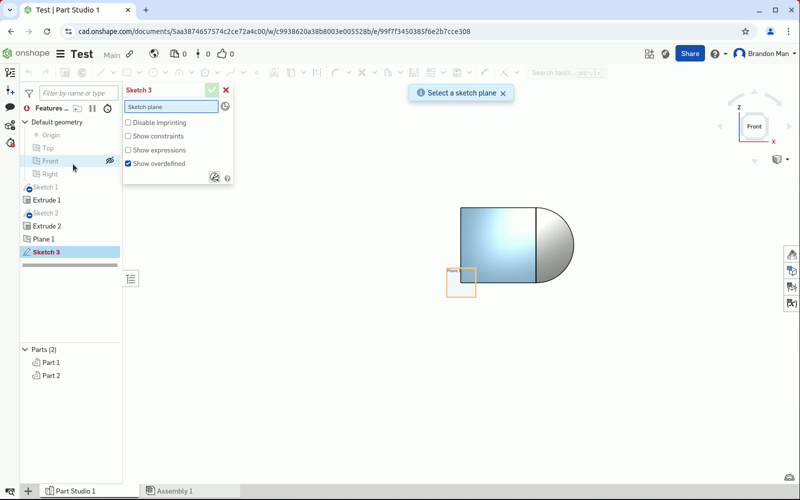
mouse_move(73, 241)
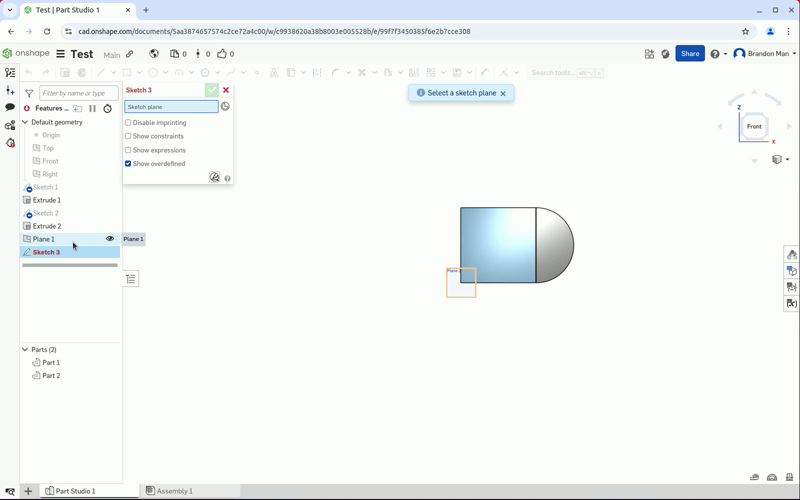
click(73, 241)
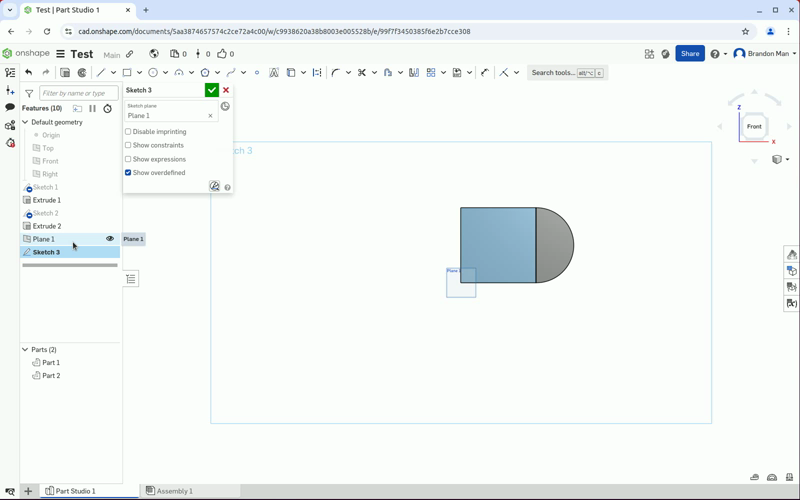
mouse_move(73, 352)
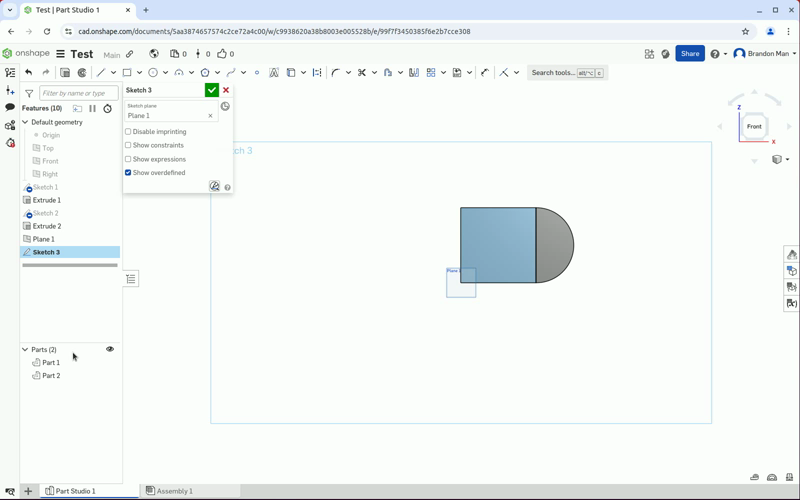
key(y)
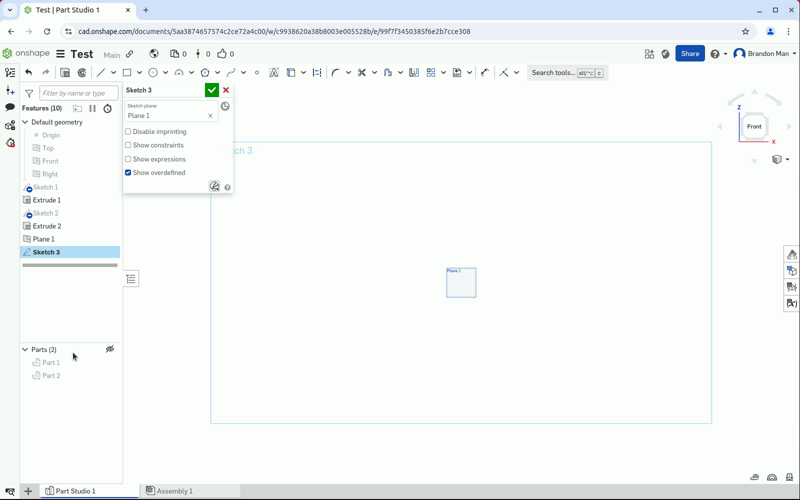
key(l)
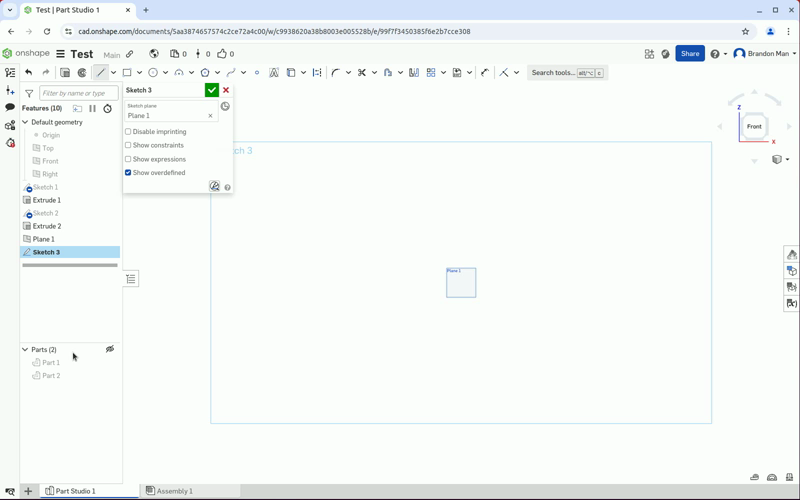
key_down(shift)
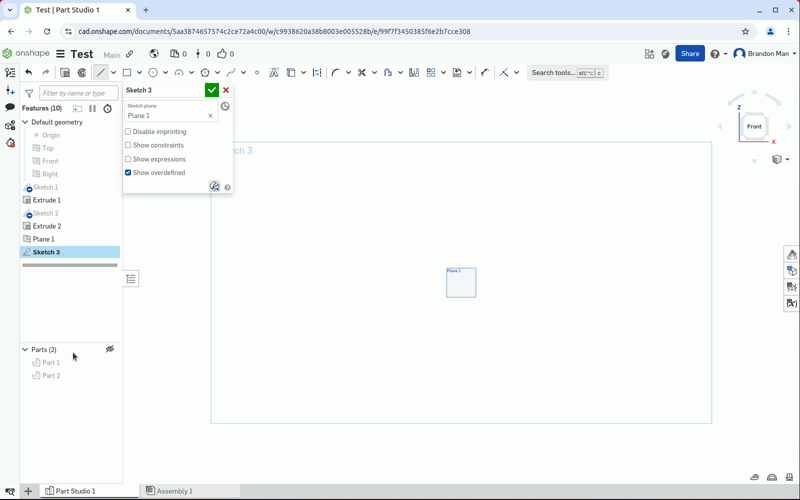
mouse_move(479, 282)
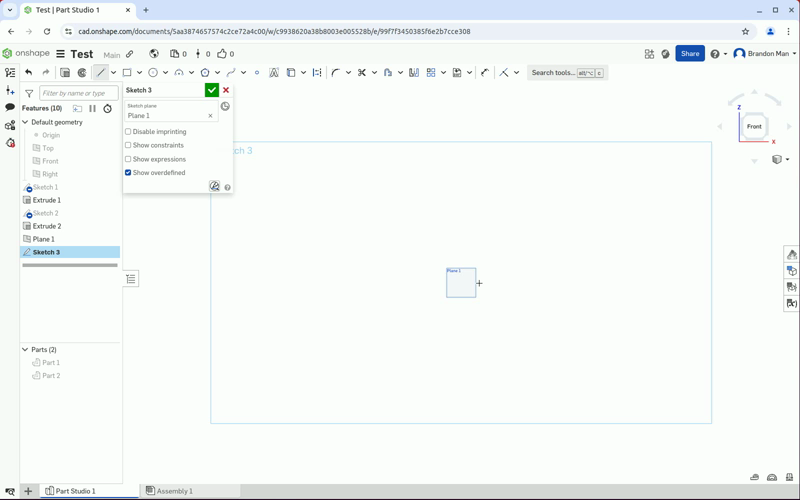
click(479, 282)
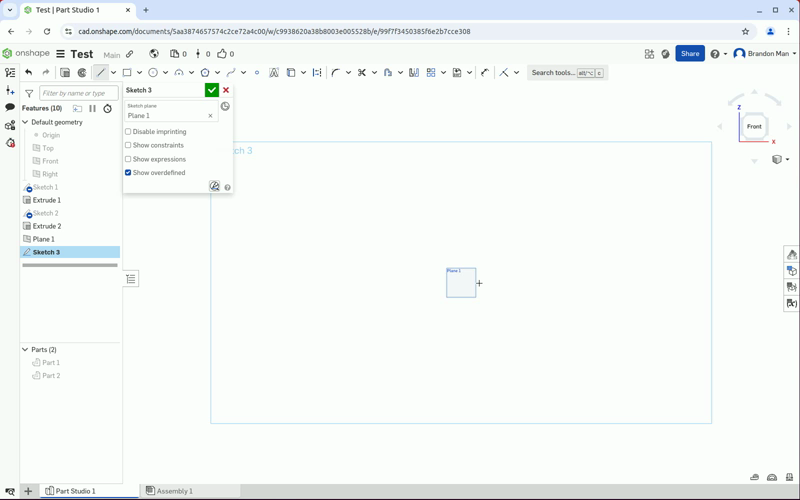
key_up(shift)
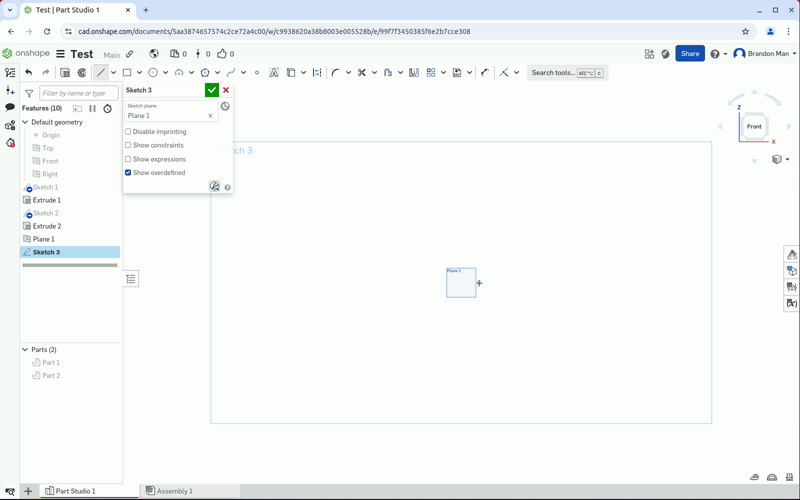
key_down(shift)
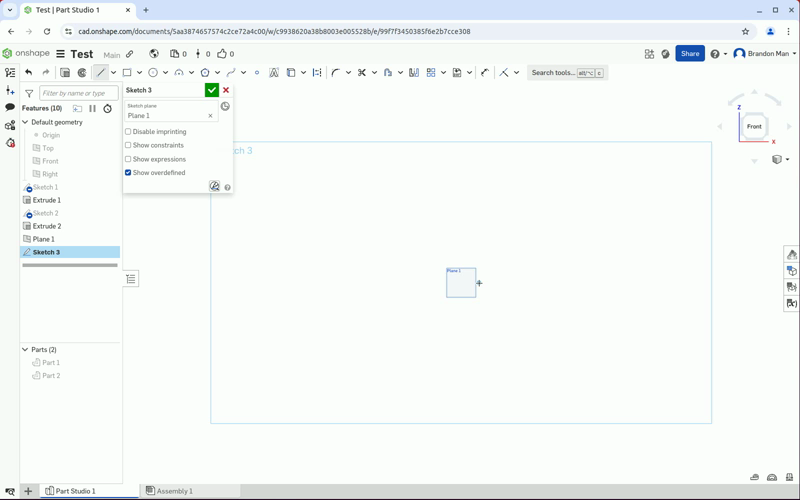
mouse_move(509, 282)
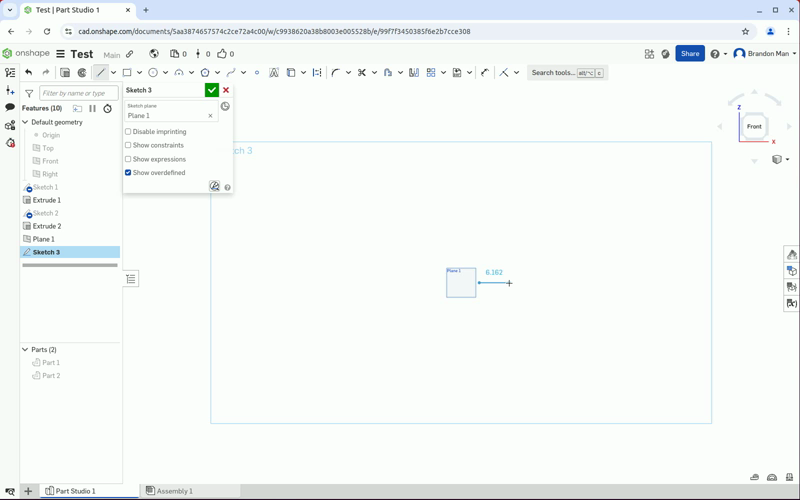
mouse_move(498, 282)
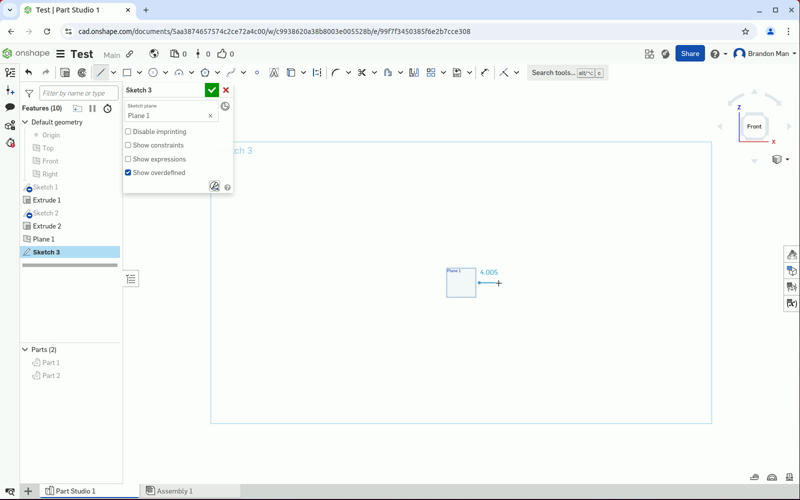
click(498, 282)
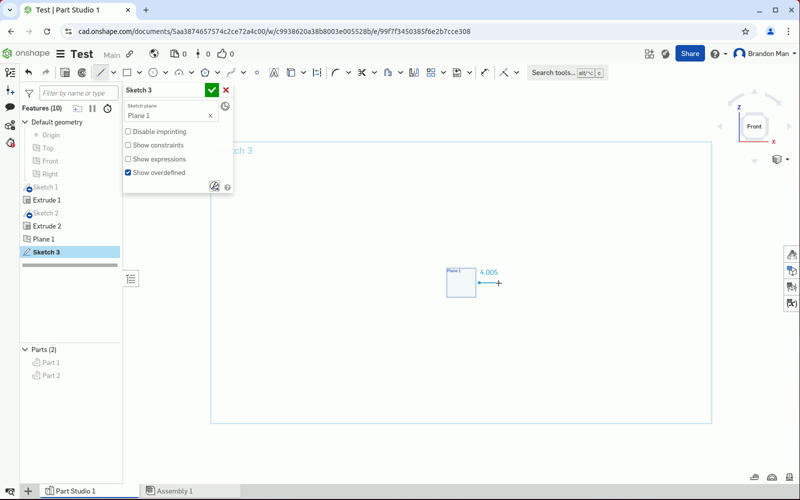
key_up(shift)
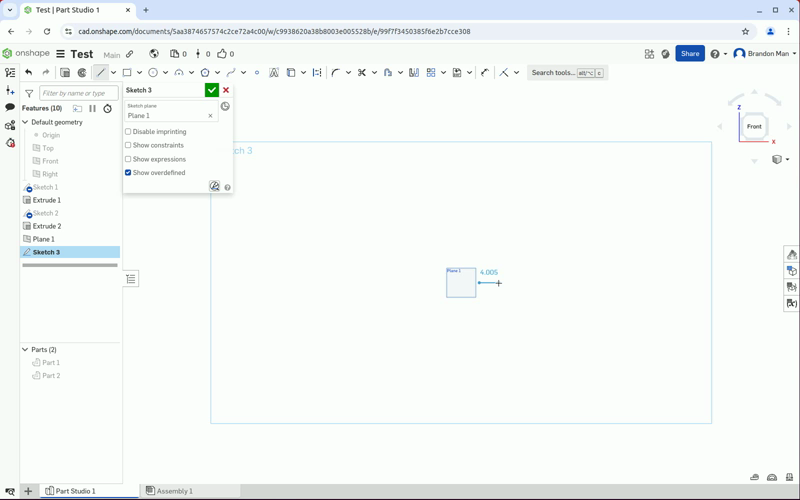
key_down(shift)
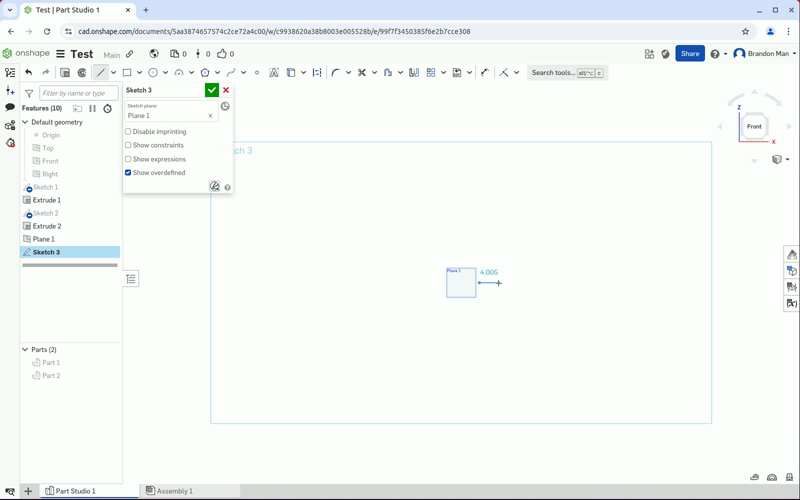
mouse_move(498, 207)
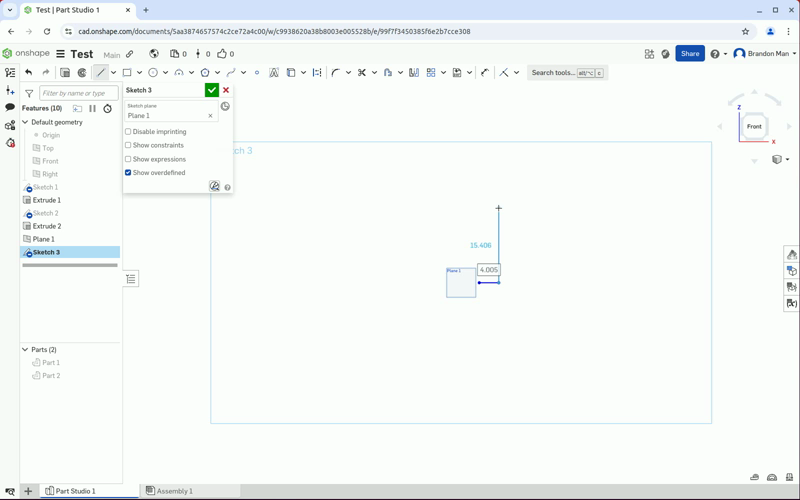
click(498, 207)
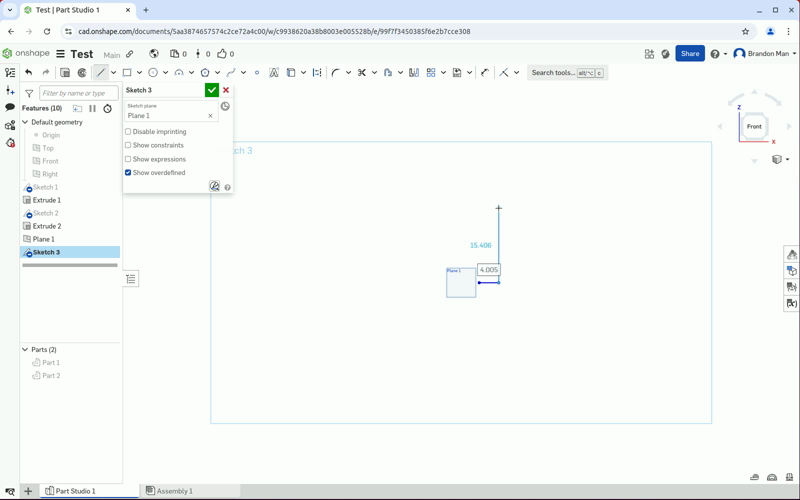
key_up(shift)
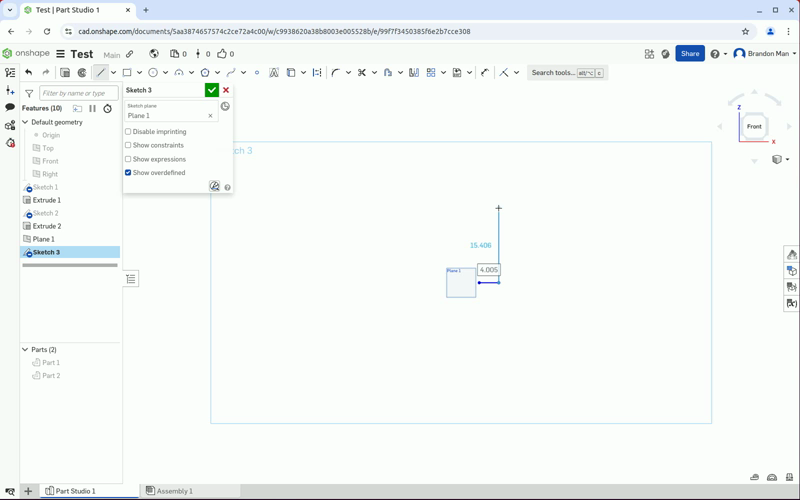
key_down(shift)
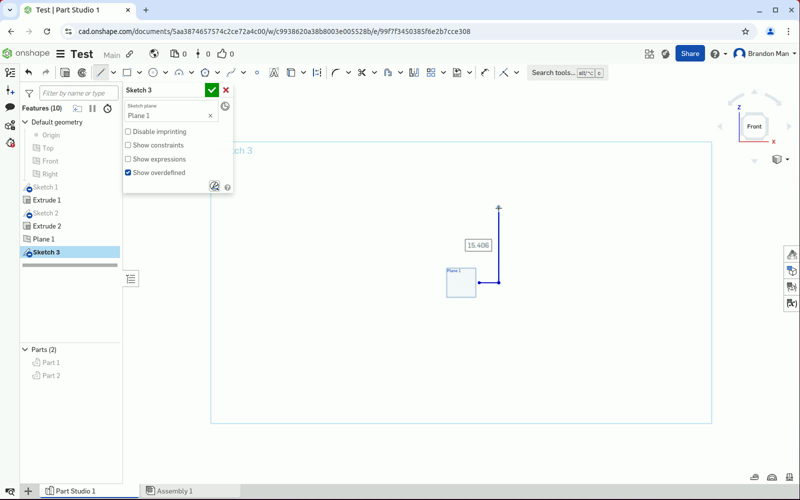
mouse_move(528, 207)
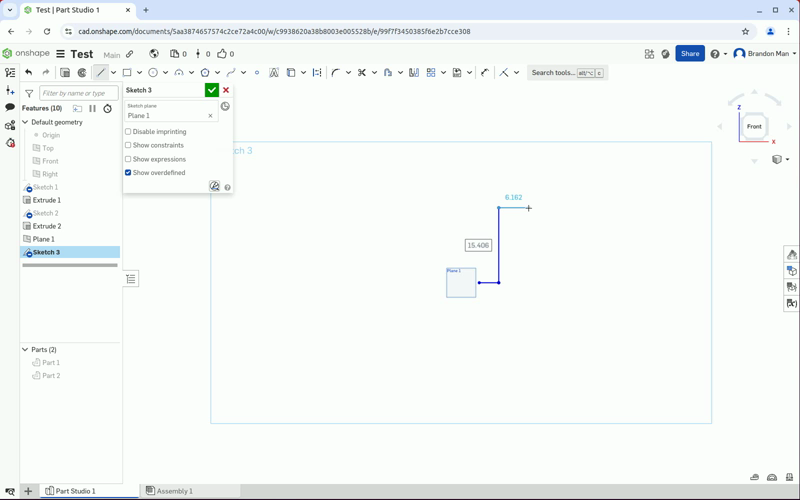
mouse_move(479, 207)
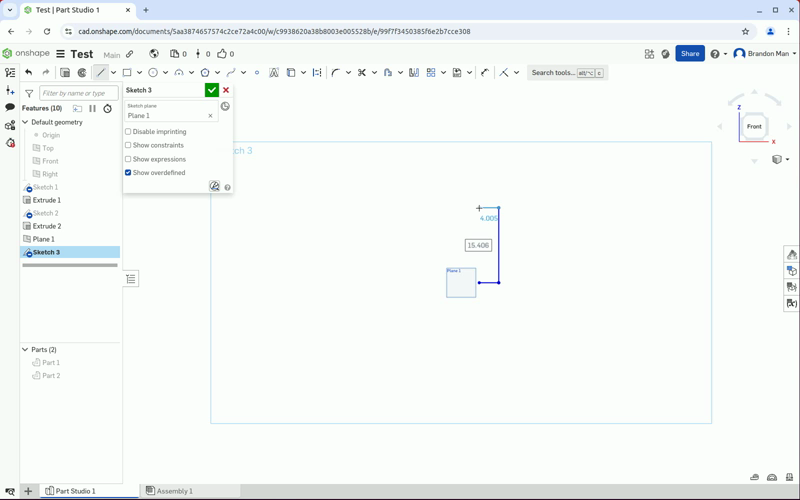
click(479, 207)
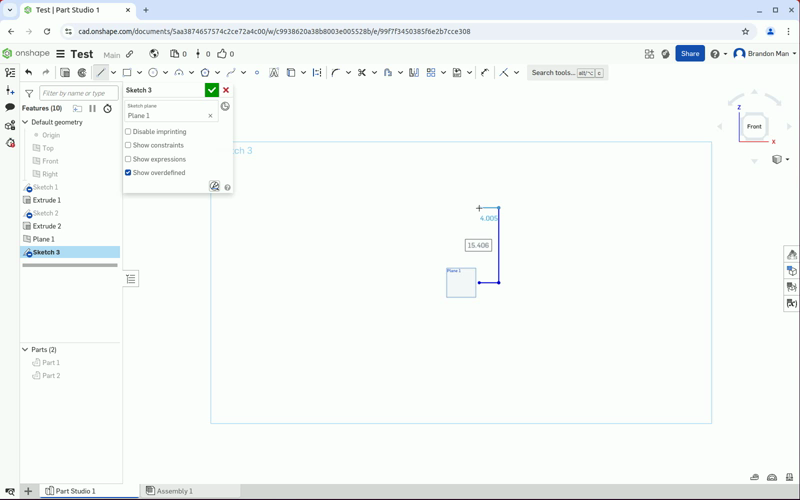
key_up(shift)
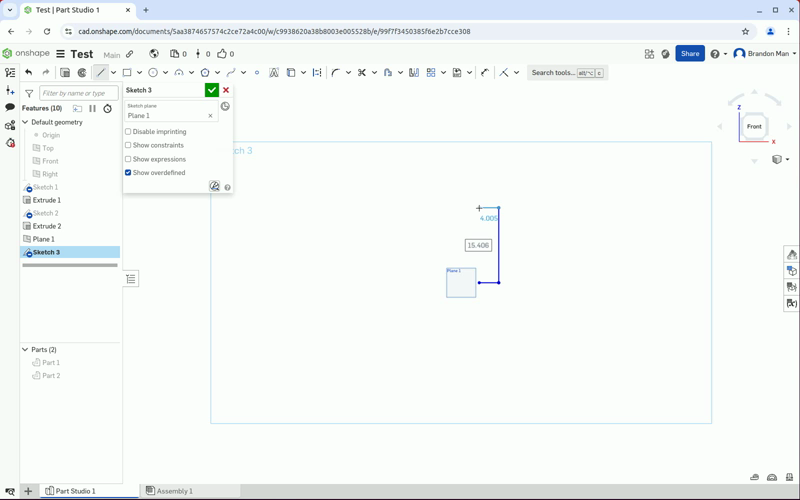
key_down(shift)
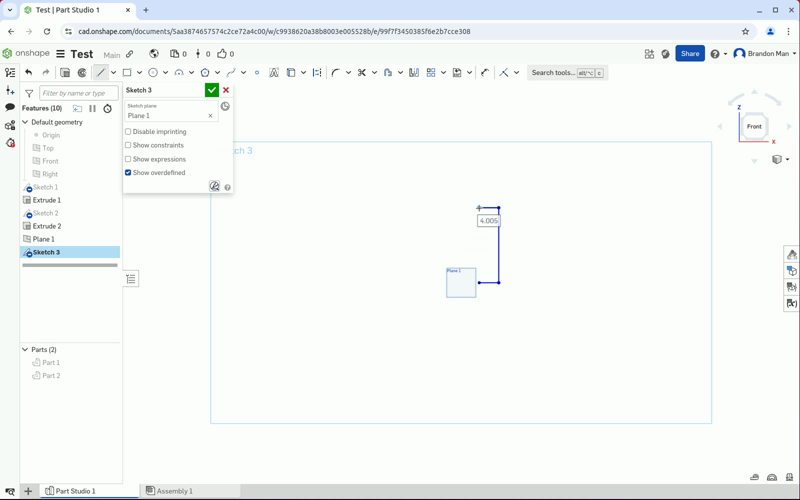
mouse_move(479, 282)
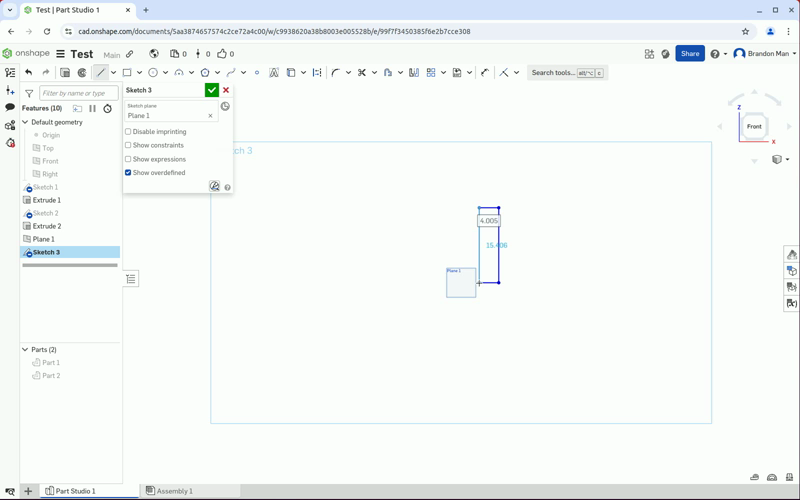
key_up(shift)
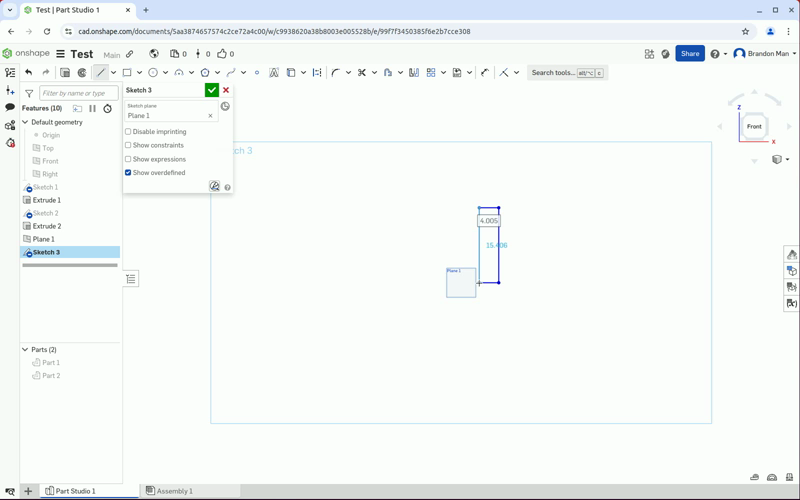
click(479, 282)
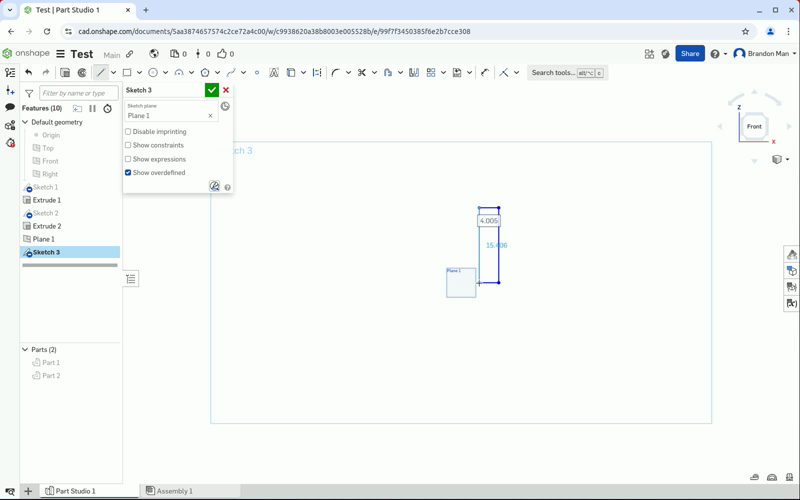
key(esc)
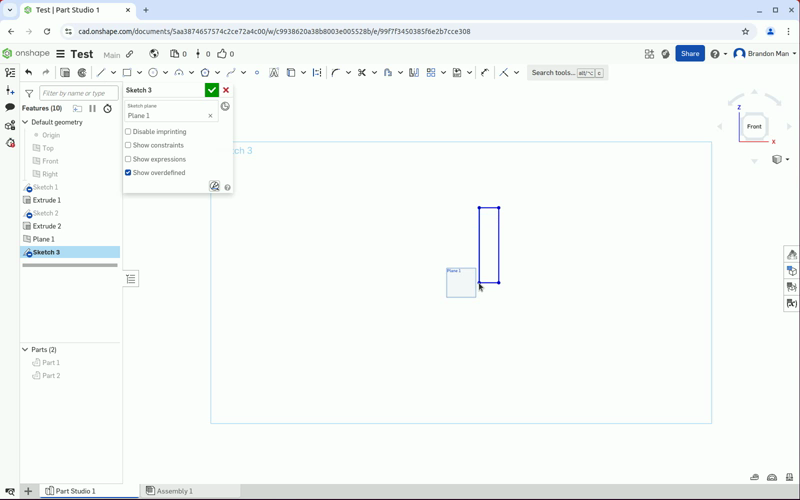
mouse_move(490, 263)
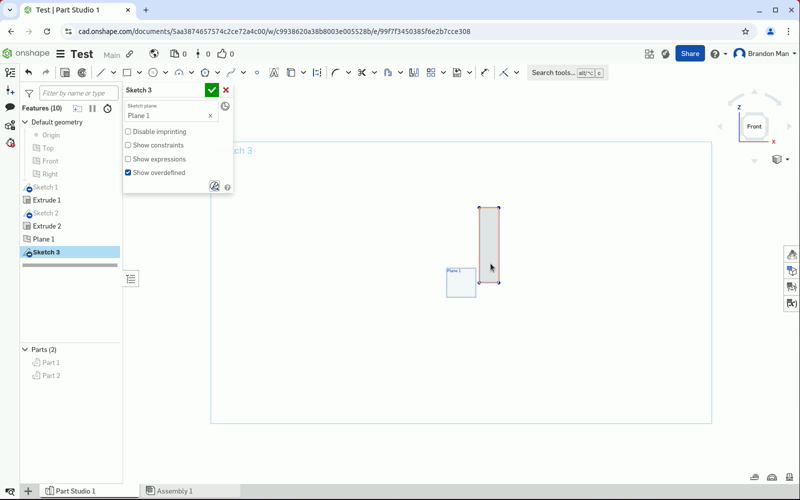
scroll(6)
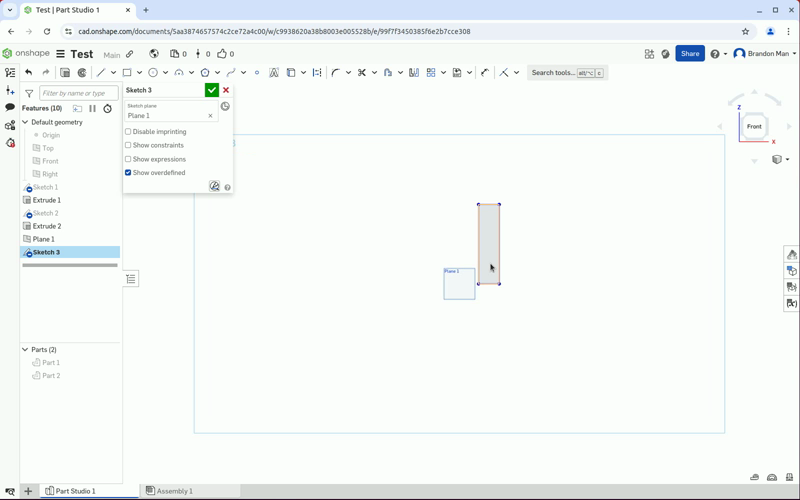
scroll(6)
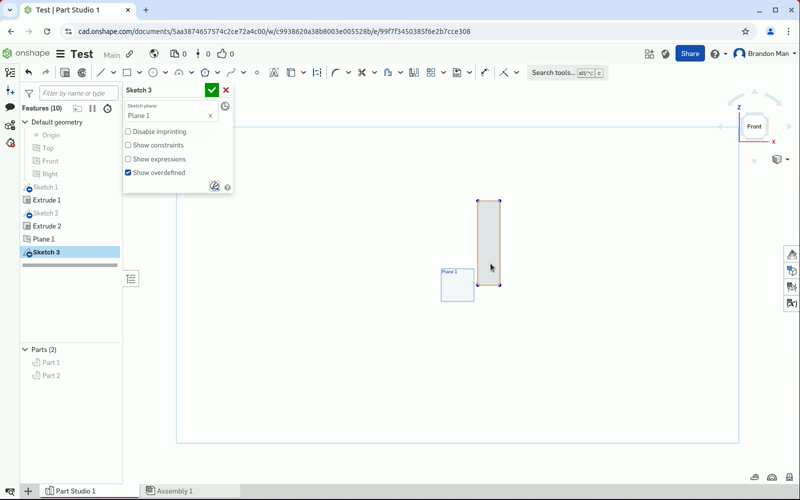
scroll(6)
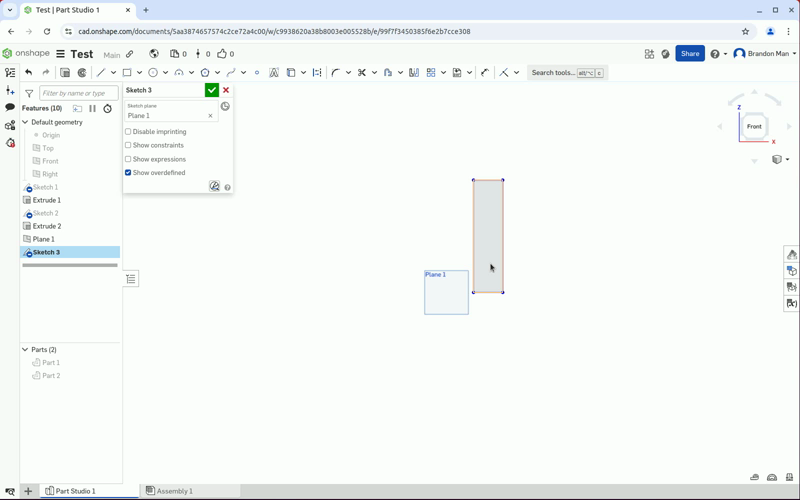
scroll(6)
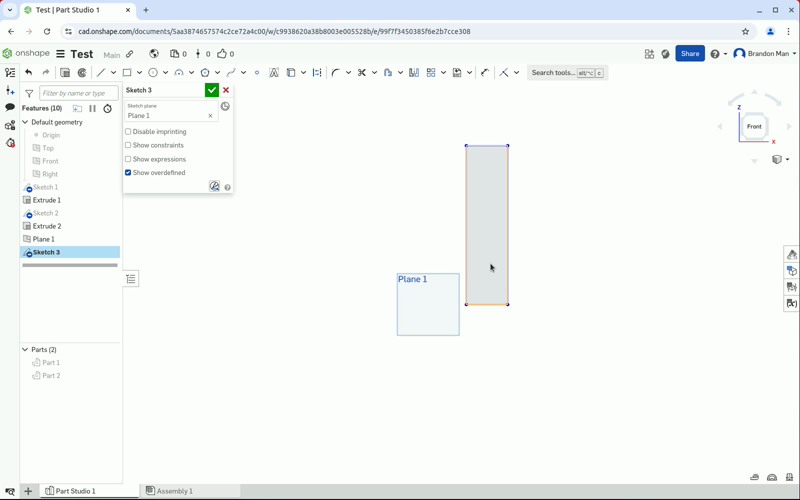
scroll(6)
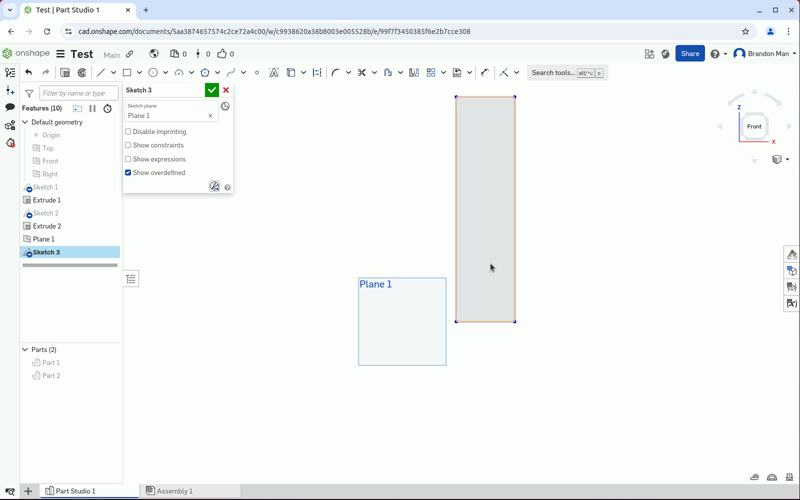
scroll(6)
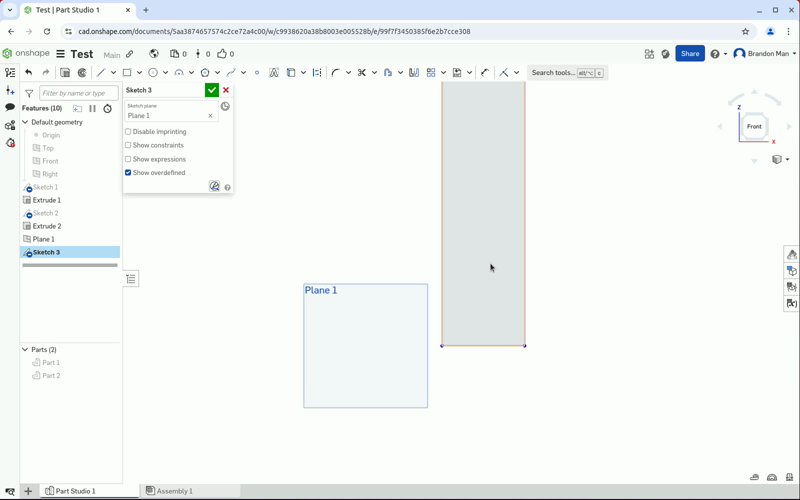
scroll(6)
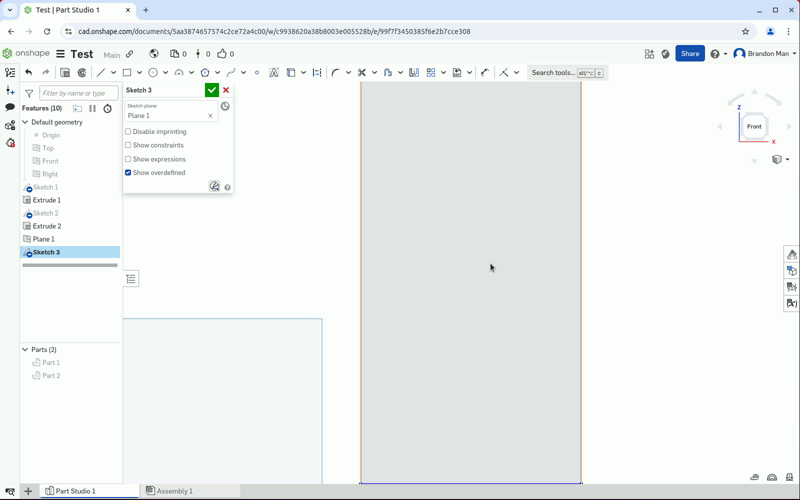
click(490, 263)
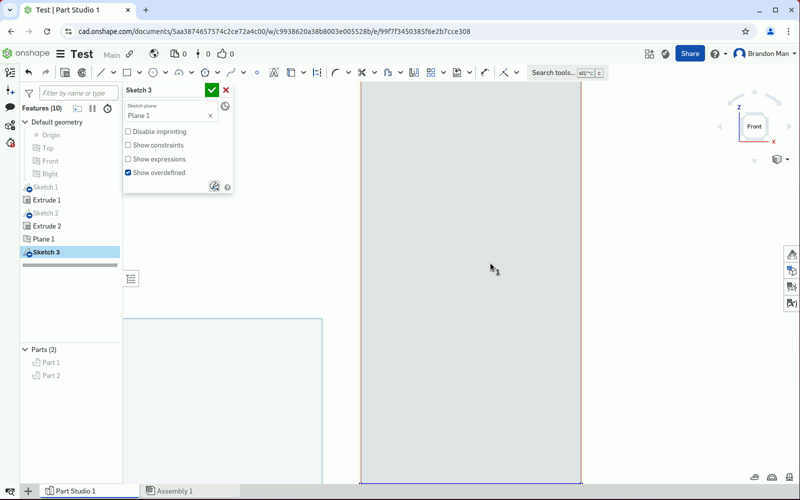
scroll(-6)
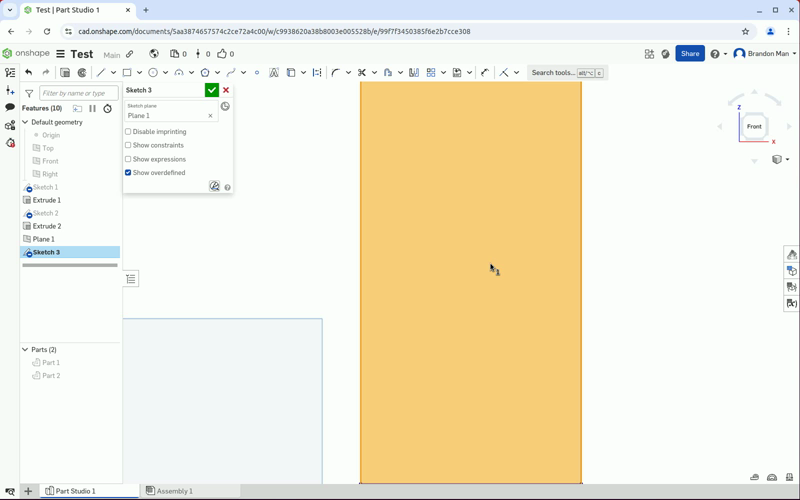
scroll(-6)
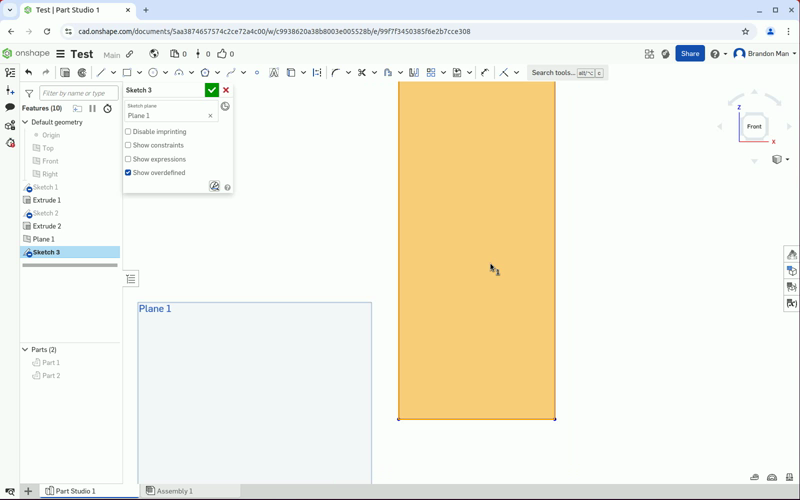
scroll(-6)
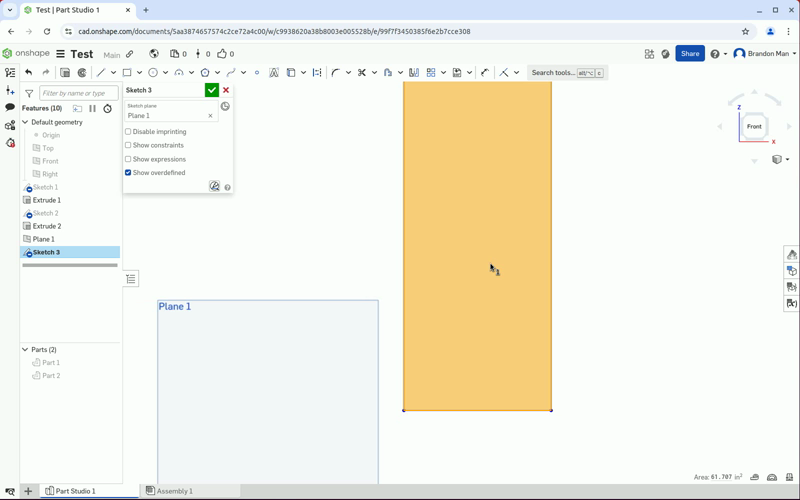
scroll(-6)
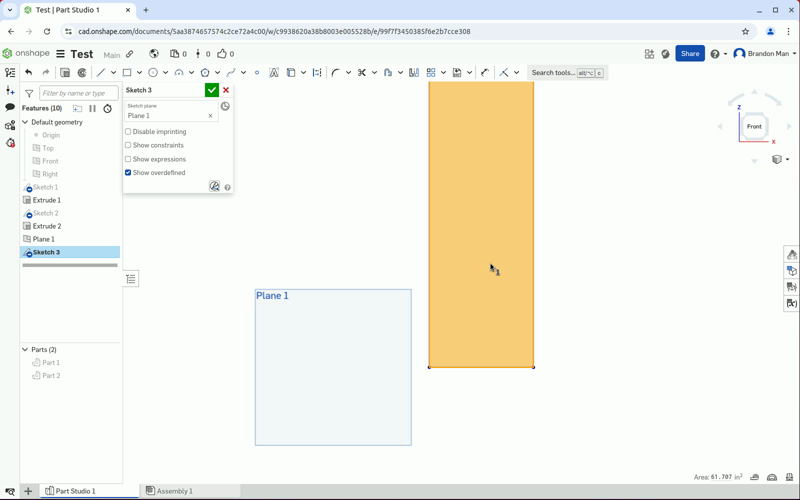
scroll(-6)
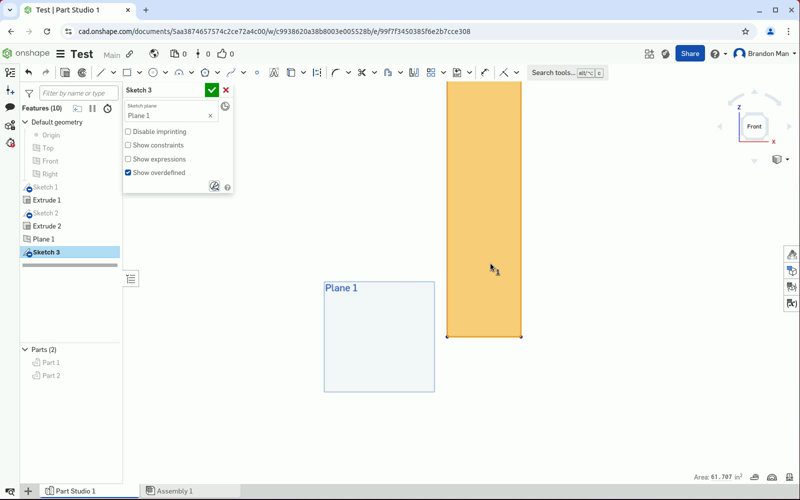
scroll(-6)
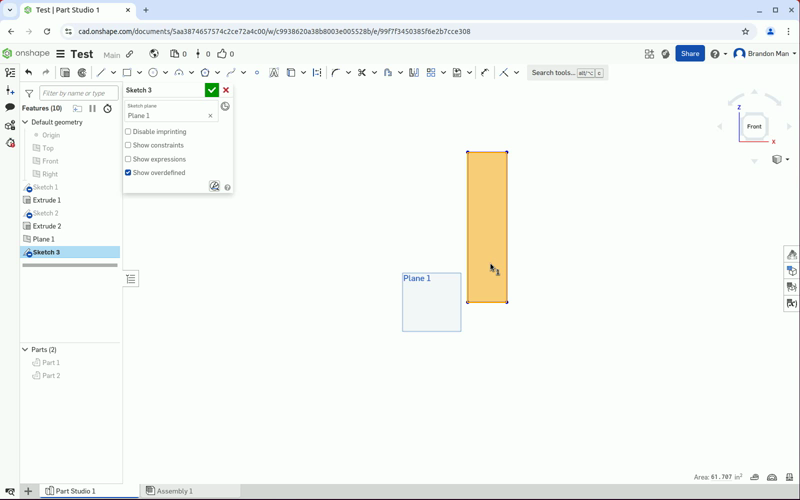
scroll(-6)
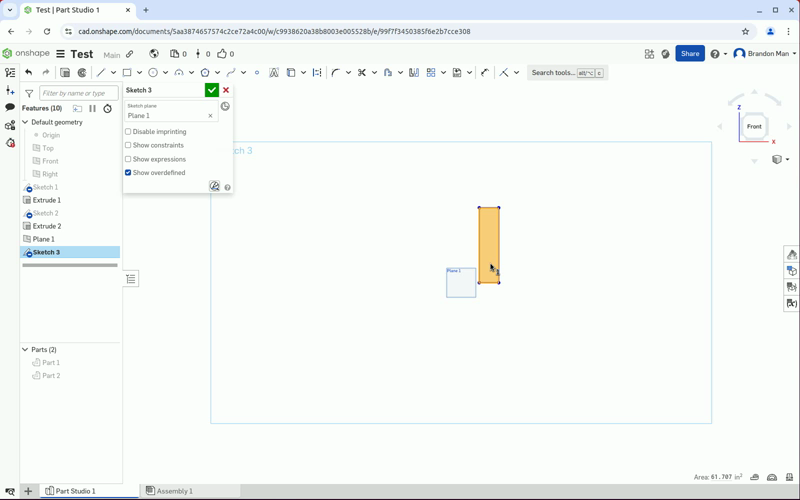
mouse_move(73, 352)
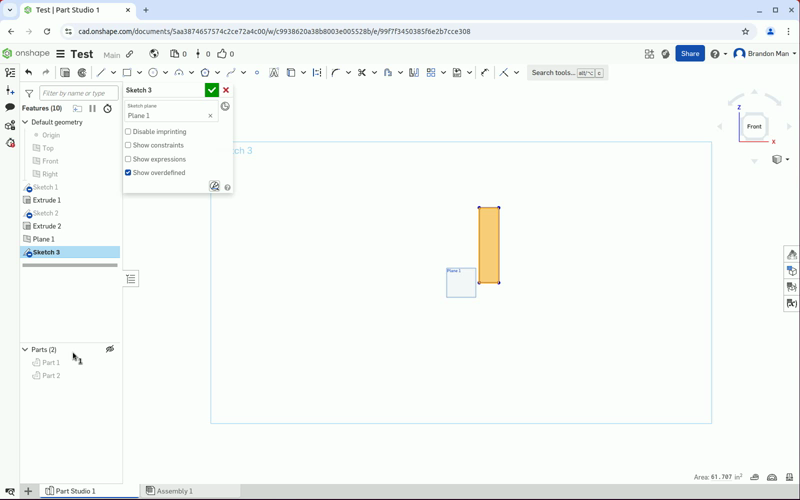
key(shift+y)
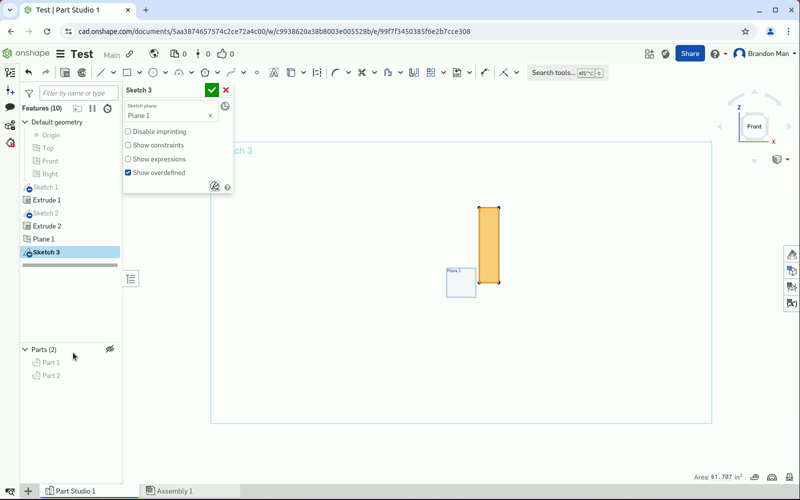
key(shift+e)
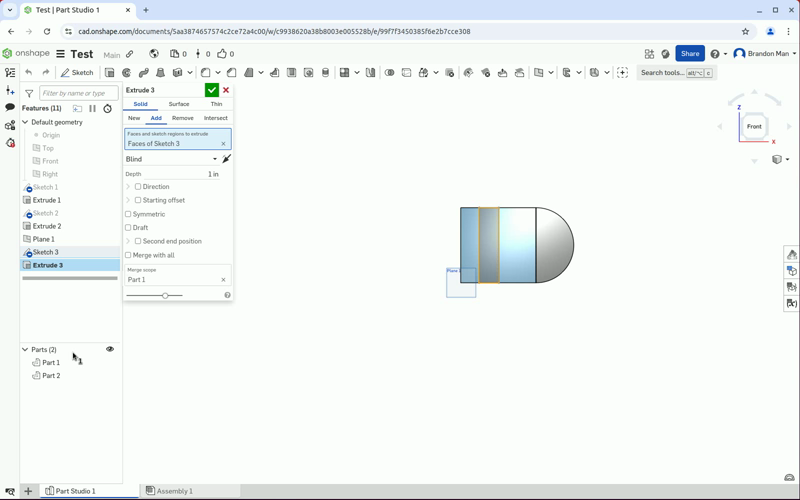
mouse_move(143, 106)
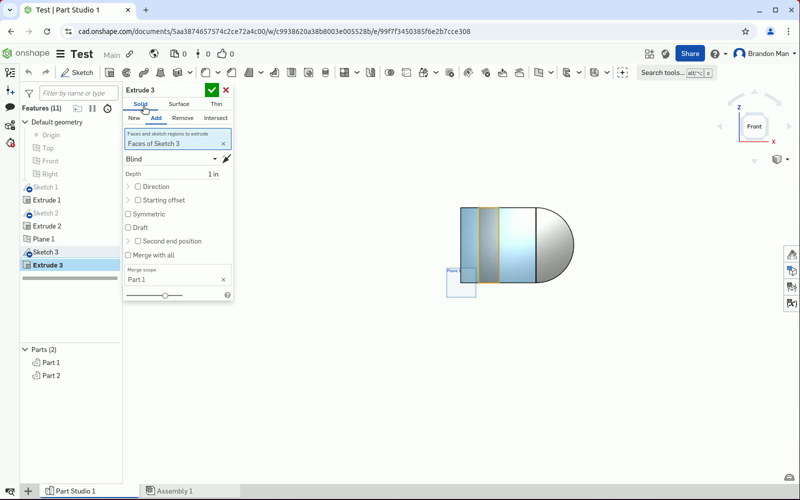
click(143, 106)
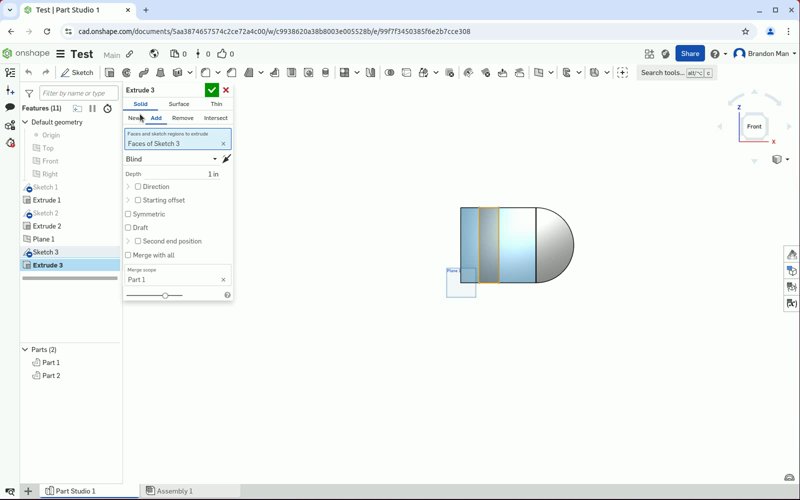
mouse_move(137, 120)
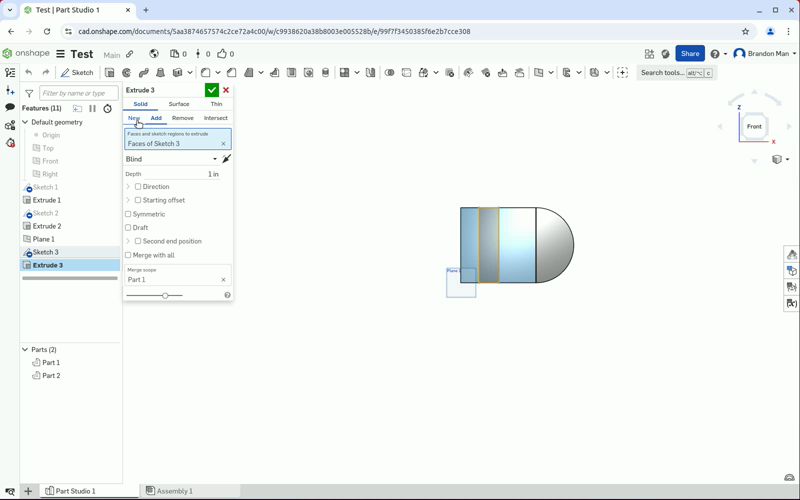
click(137, 120)
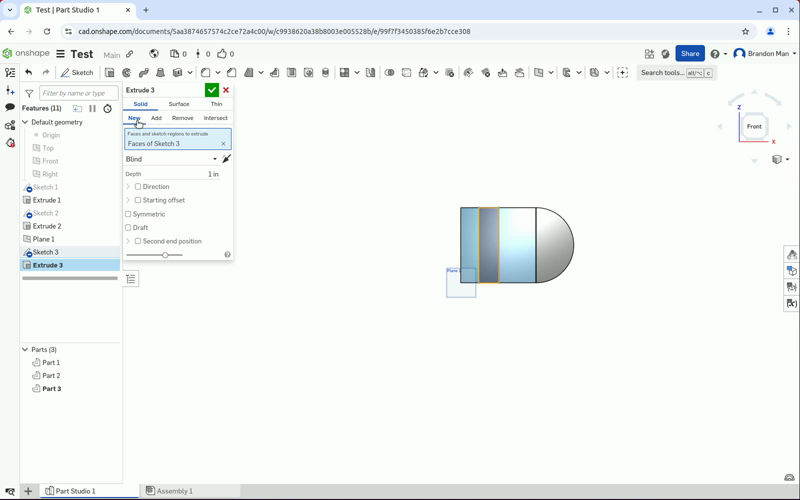
key(tab, 4)
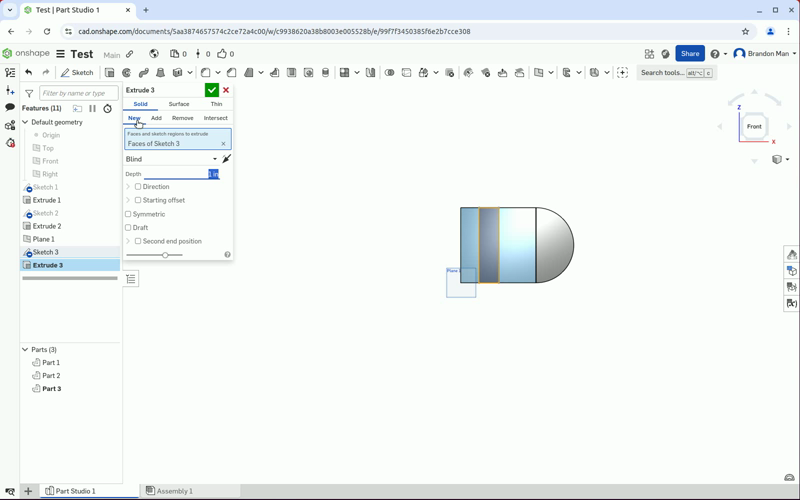
text(3.851)
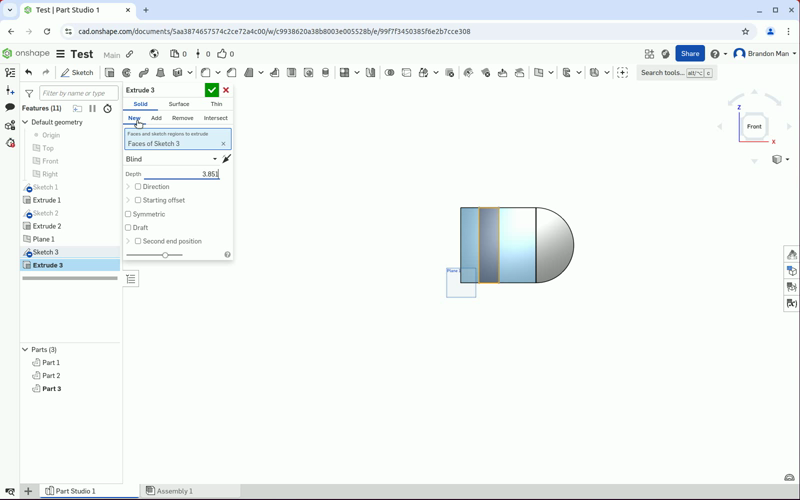
key(enter)
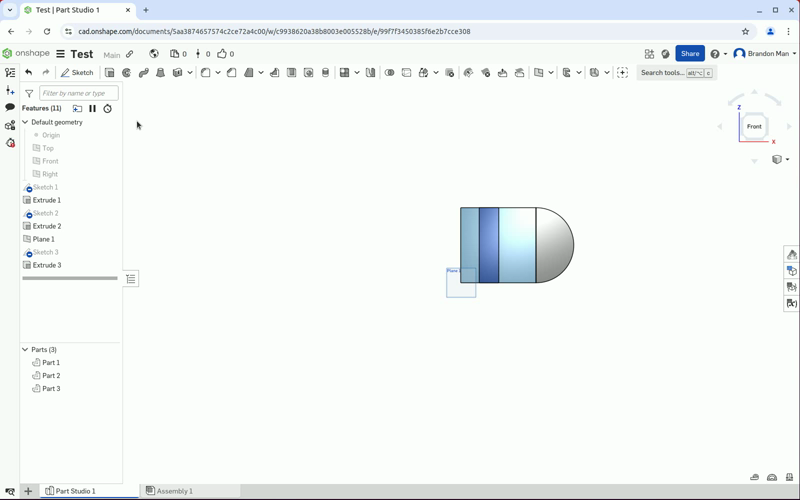
key(shift+h)
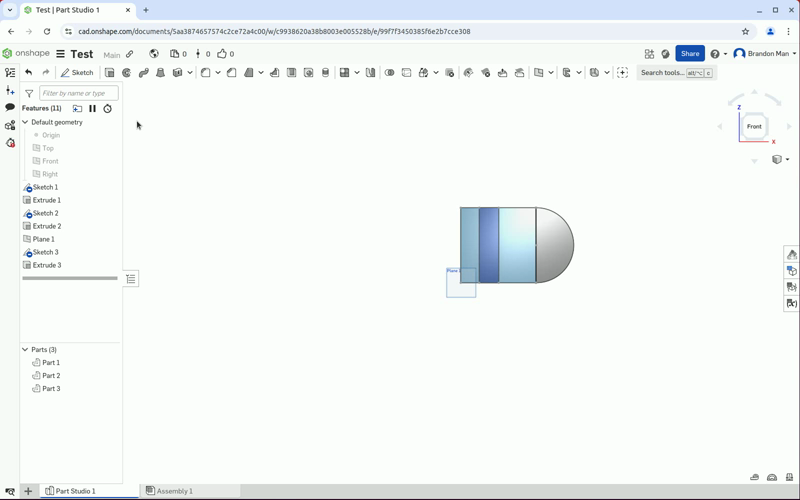
key(shift+h)
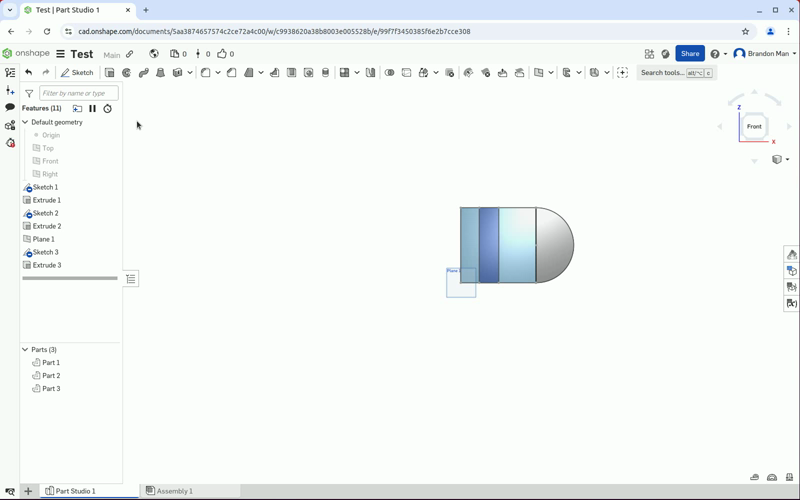
key(shift+7)
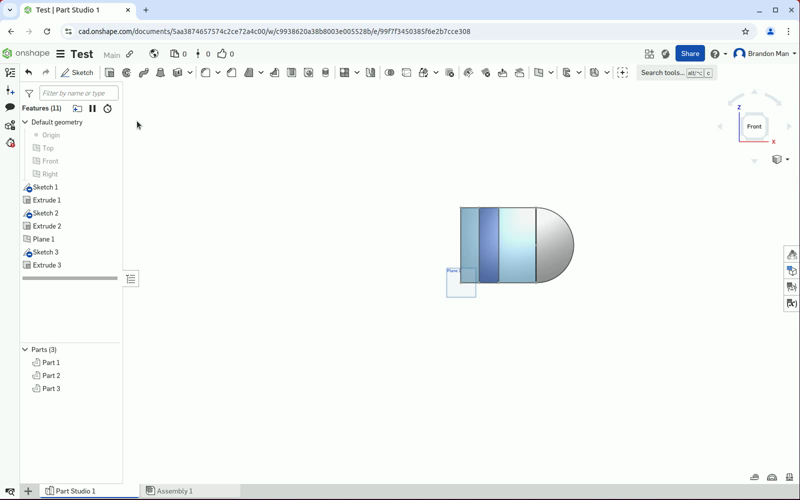
key(left, 2)
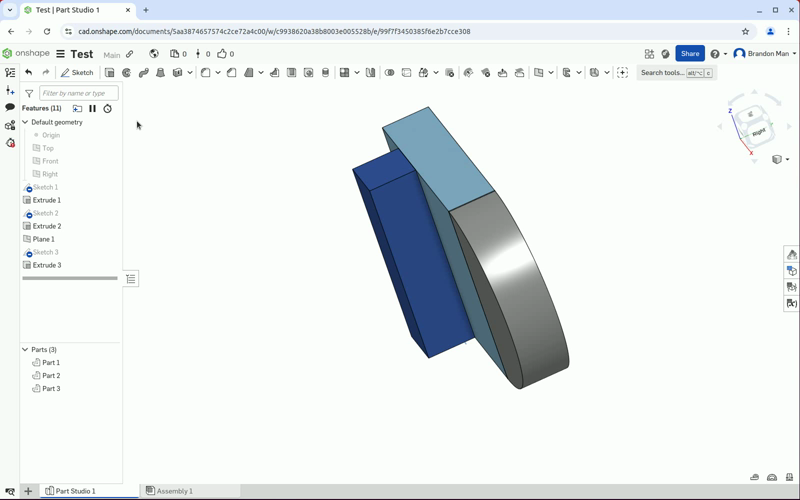
key(down, 2)
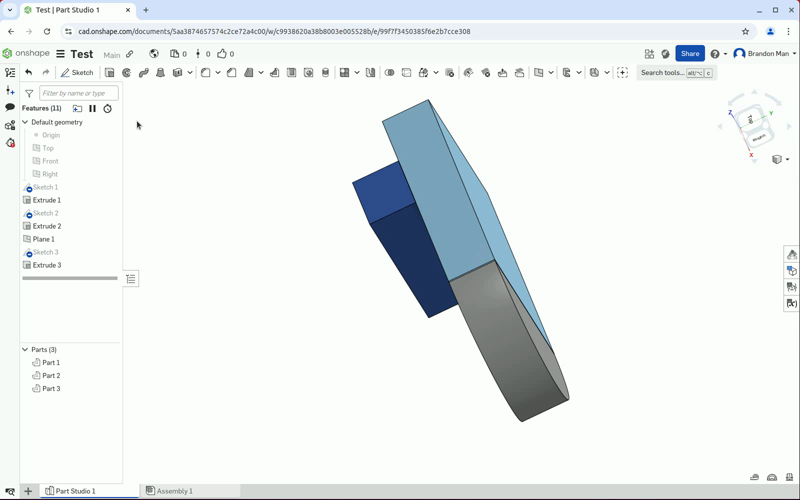
key(up, 2)
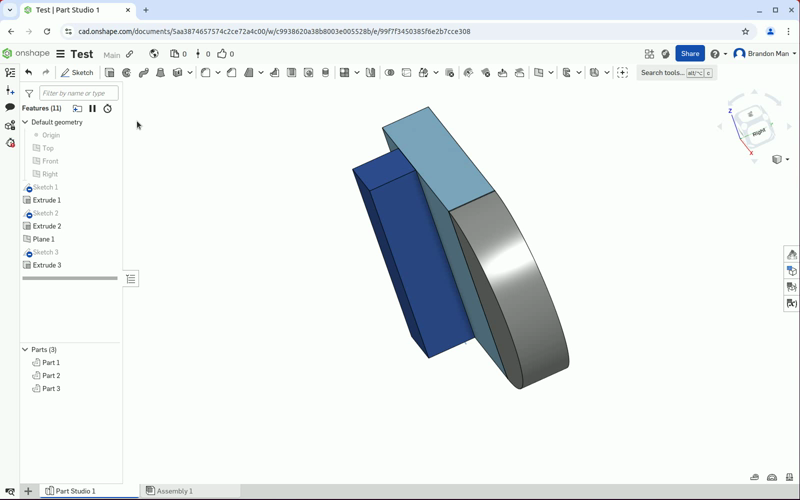
key(right, 2)
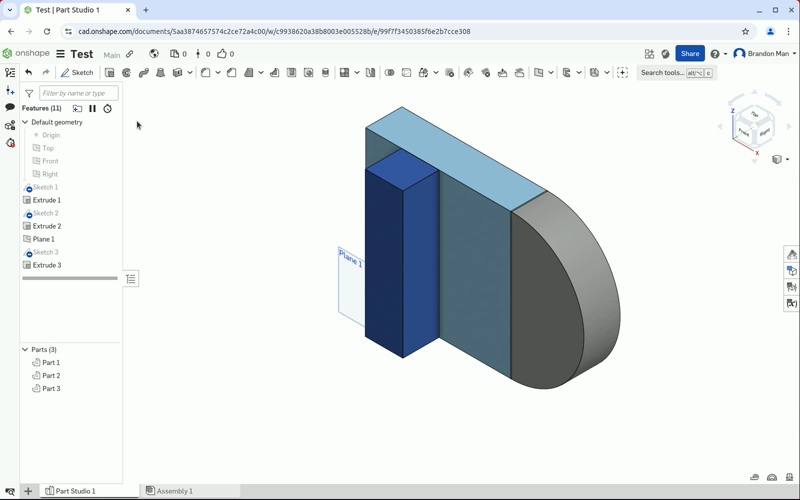
mouse_move(73, 189)
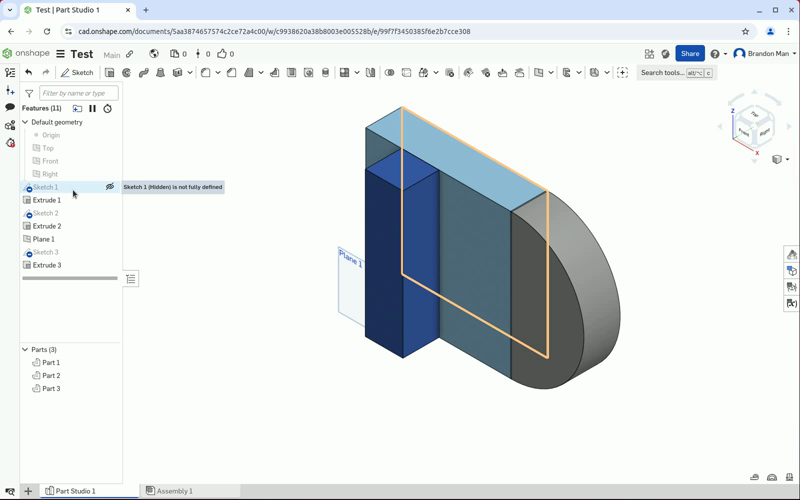
click(73, 189)